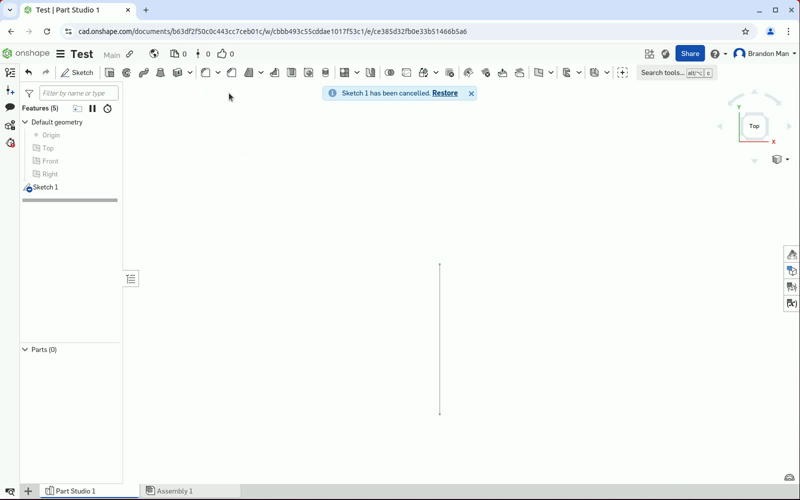
key(shift+h)
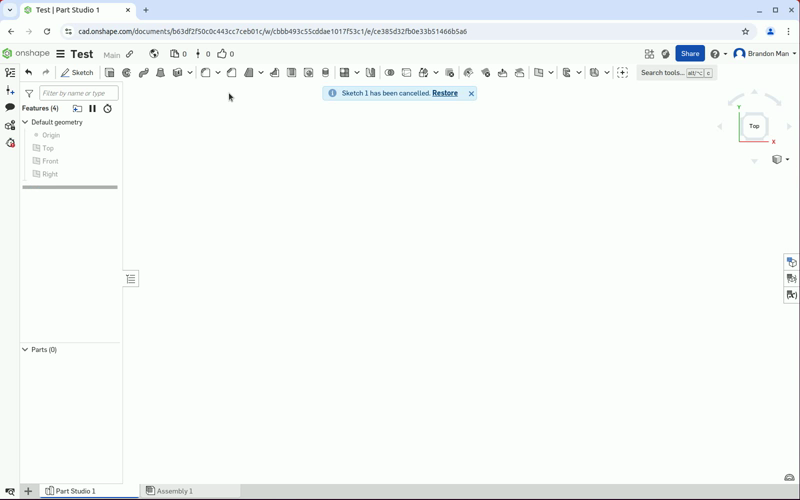
mouse_move(73, 352)
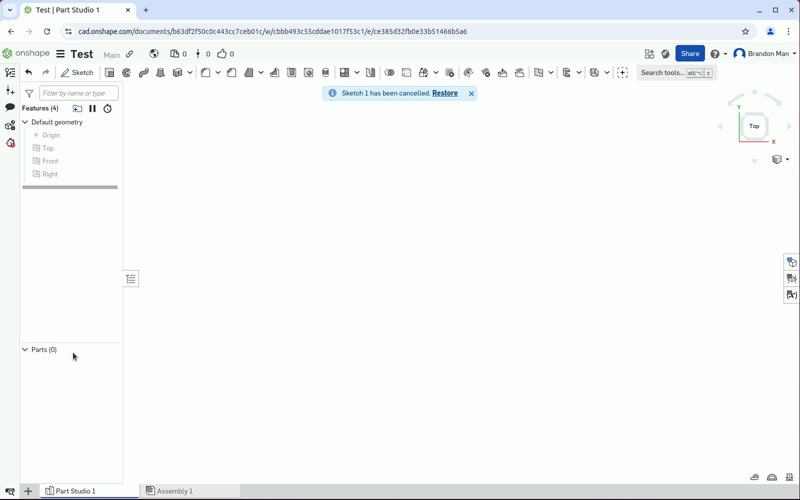
key(y)
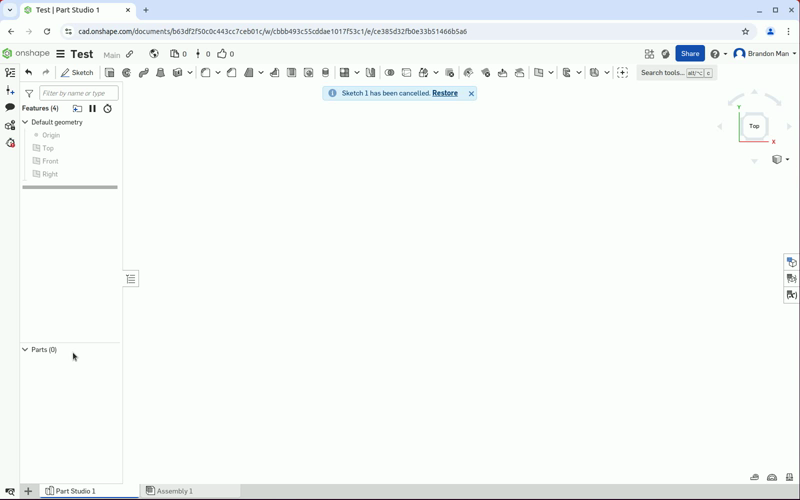
key(shift+p)
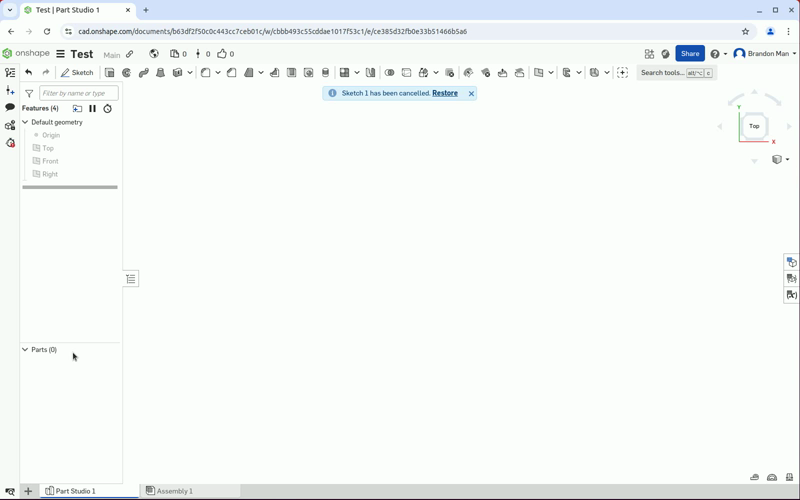
key(space)
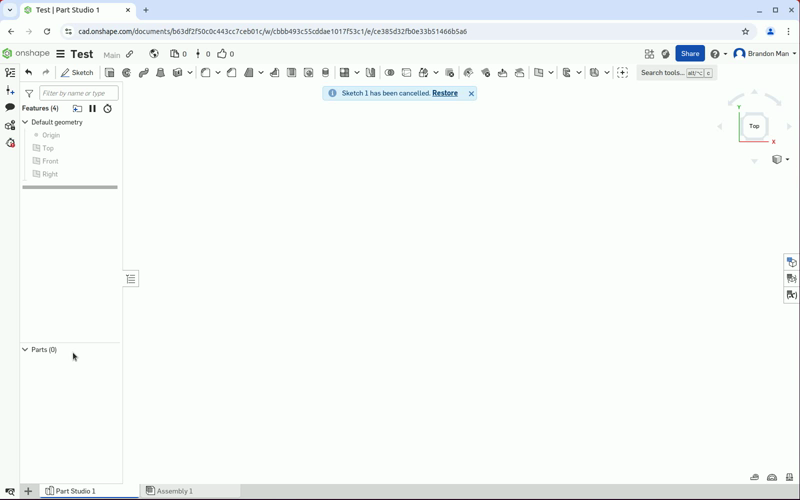
key_down(shift)
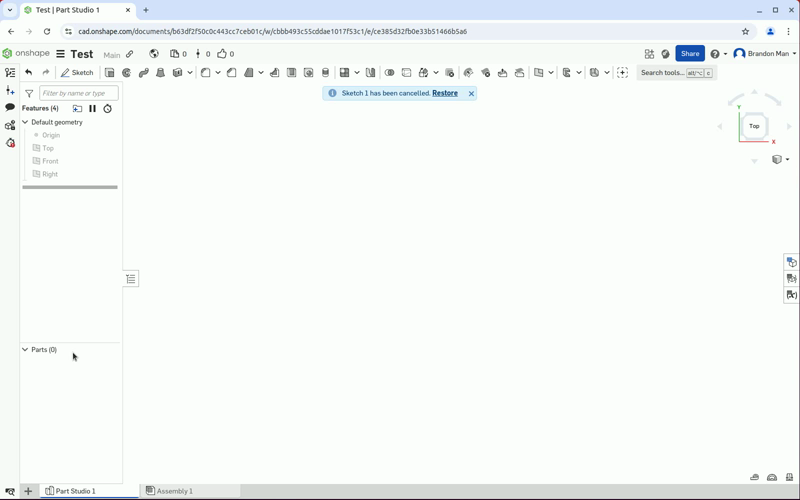
key(up)
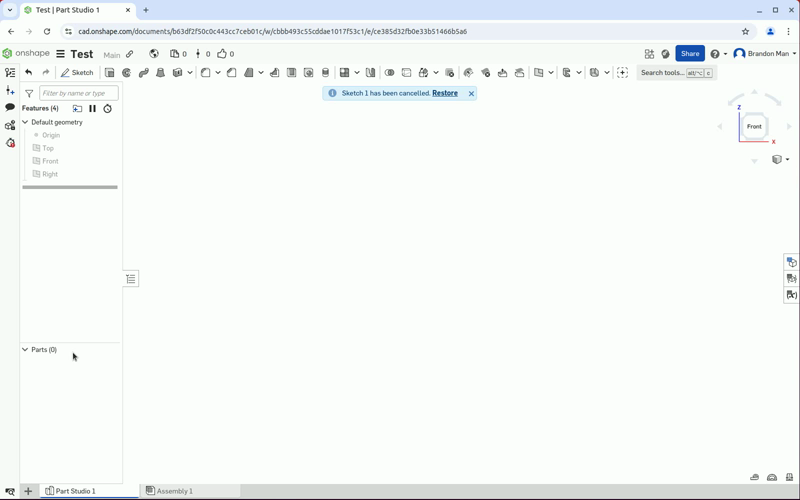
key_up(shift)
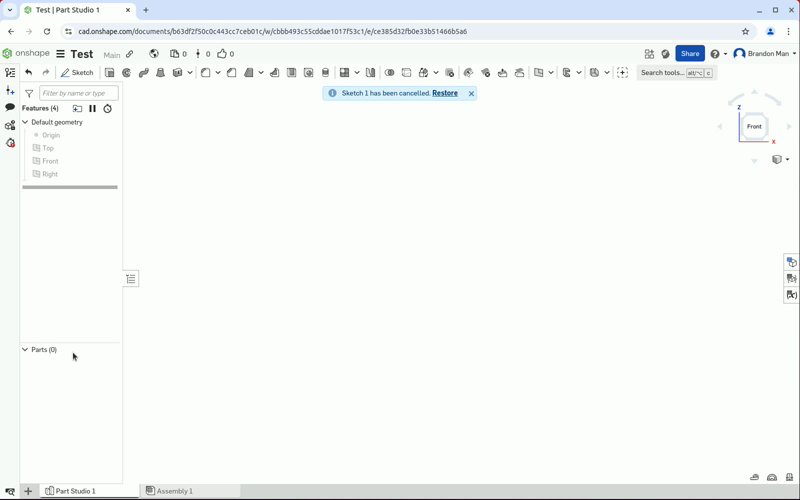
mouse_move(73, 352)
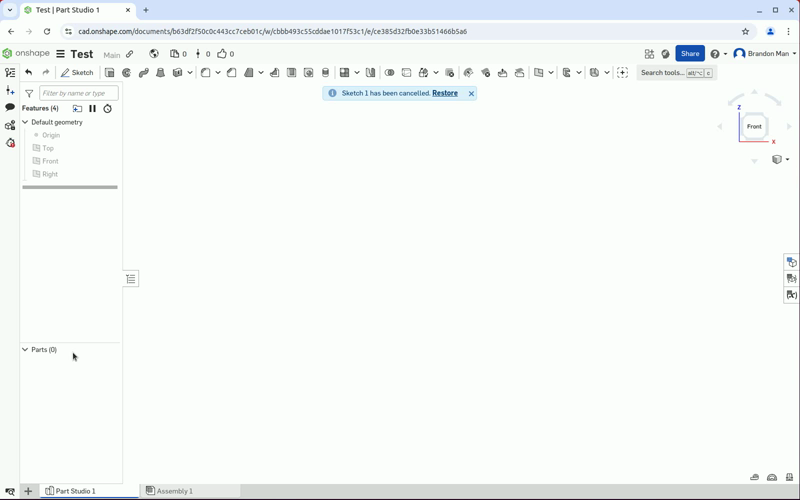
key(shift+y)
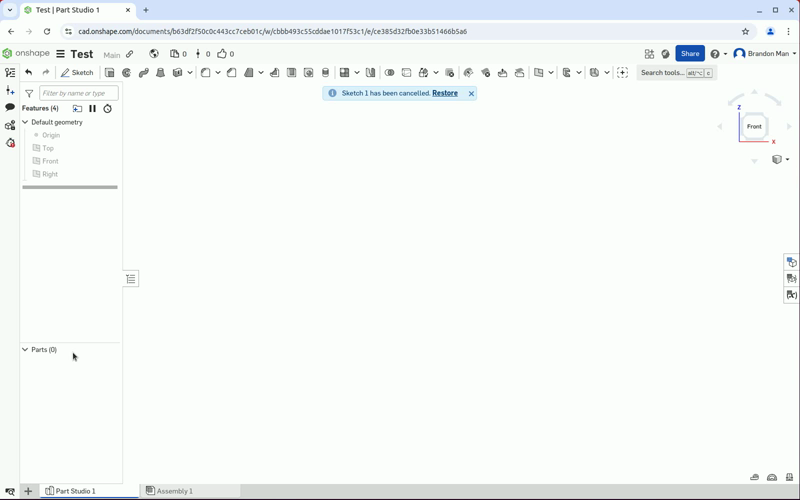
key(shift+s)
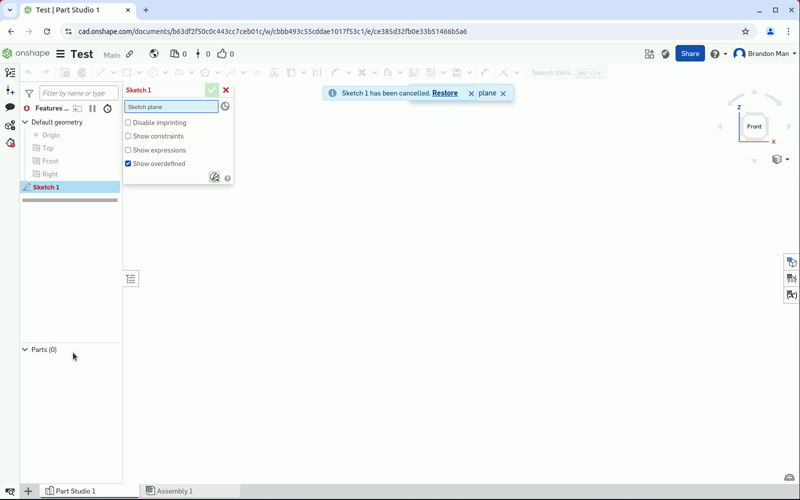
mouse_move(73, 163)
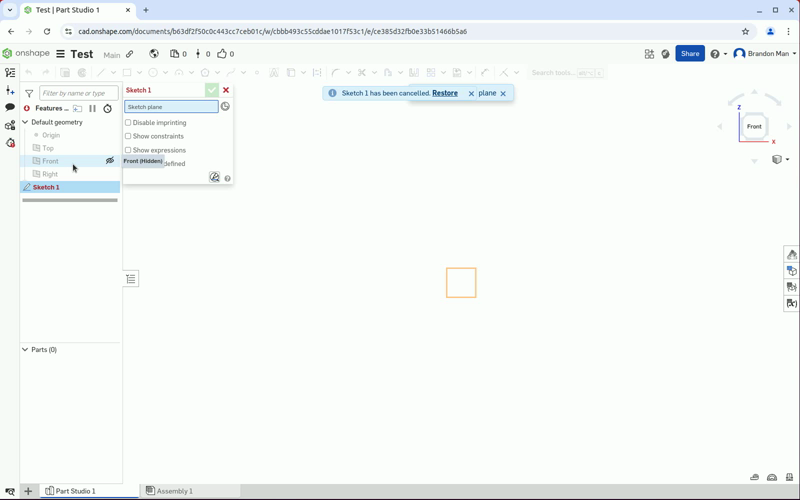
click(73, 163)
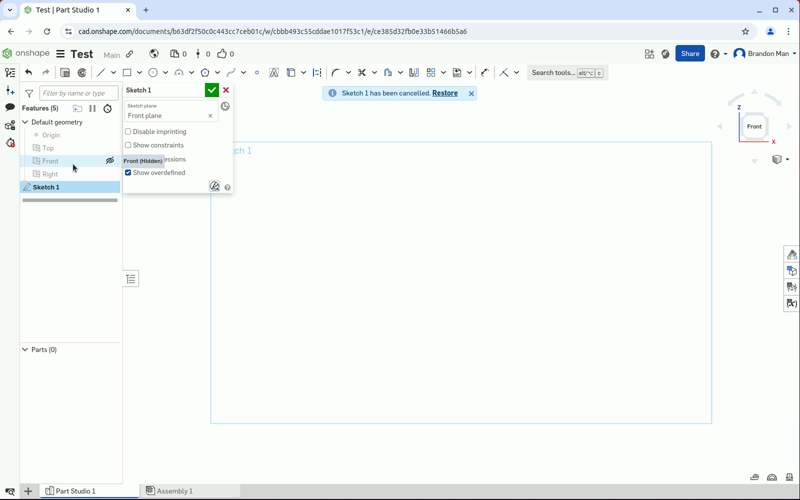
mouse_move(73, 352)
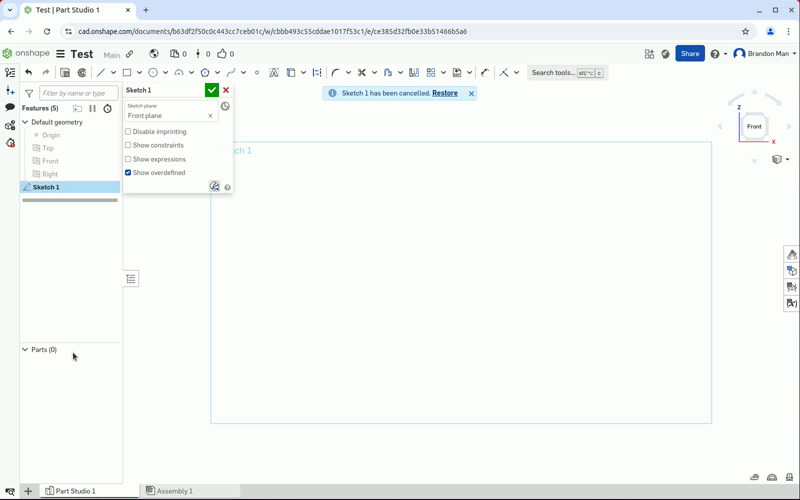
key(y)
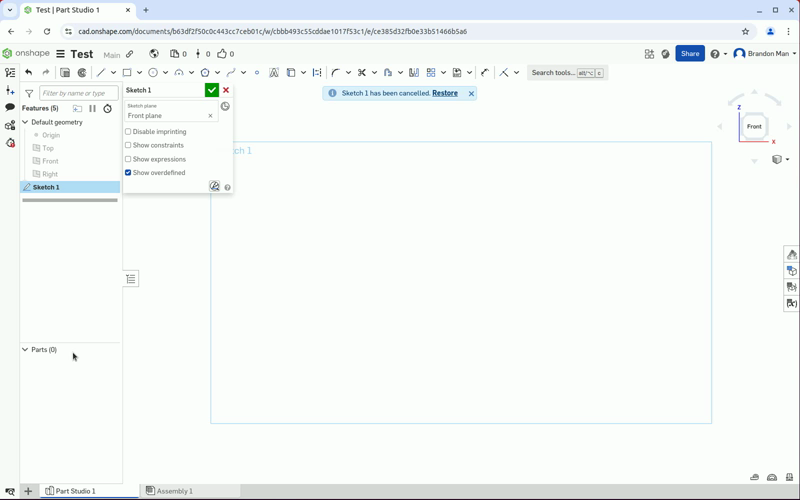
key(l)
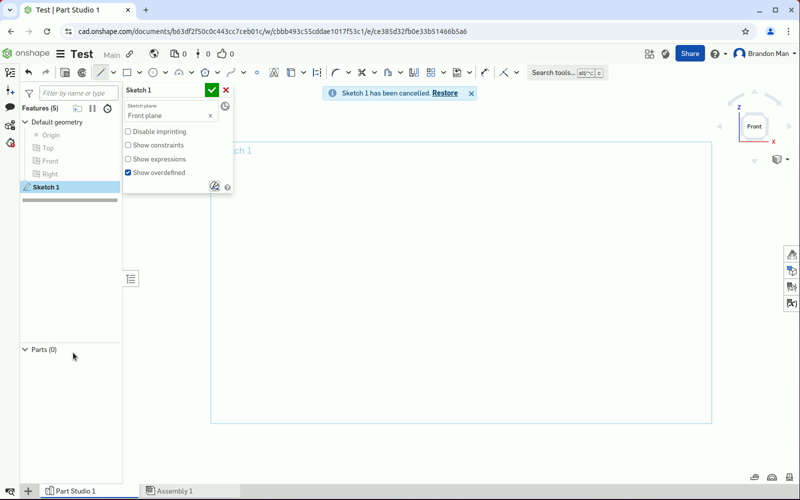
key_down(shift)
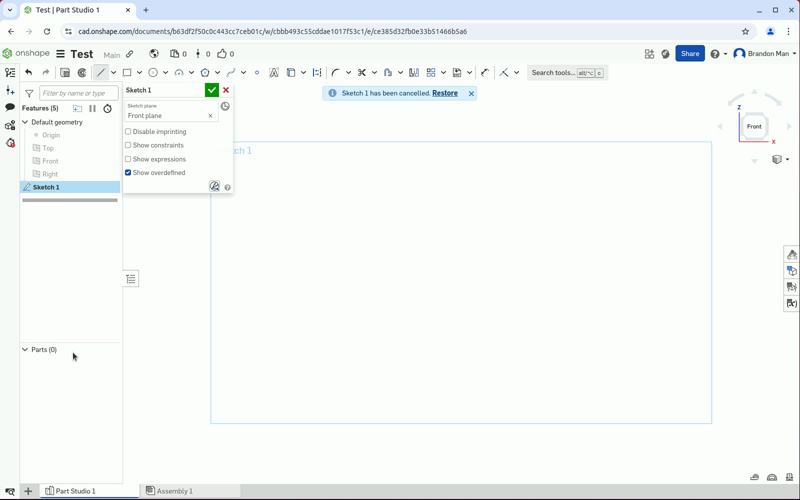
mouse_move(460, 282)
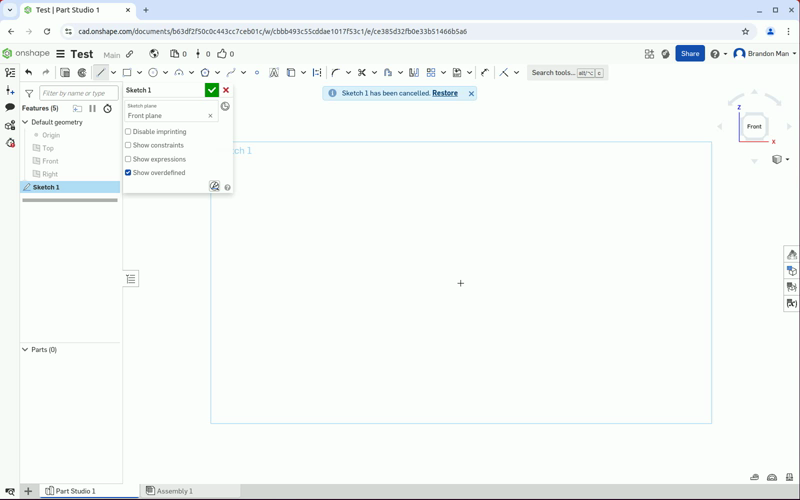
click(460, 282)
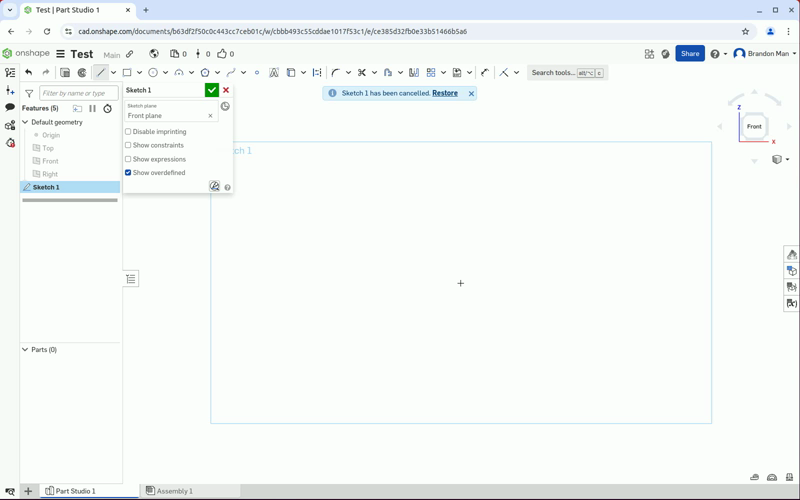
key_up(shift)
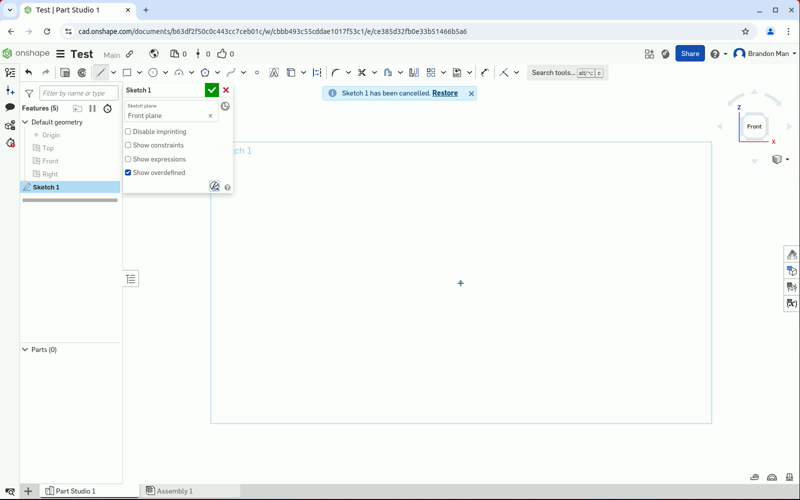
key_down(shift)
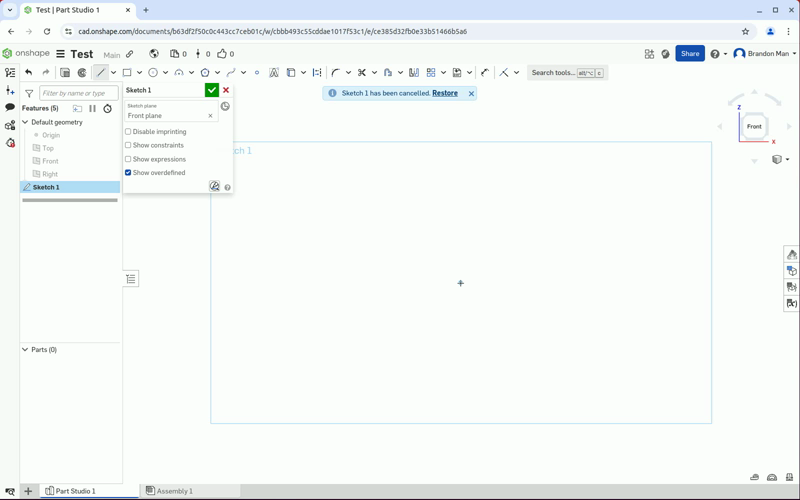
mouse_move(573, 282)
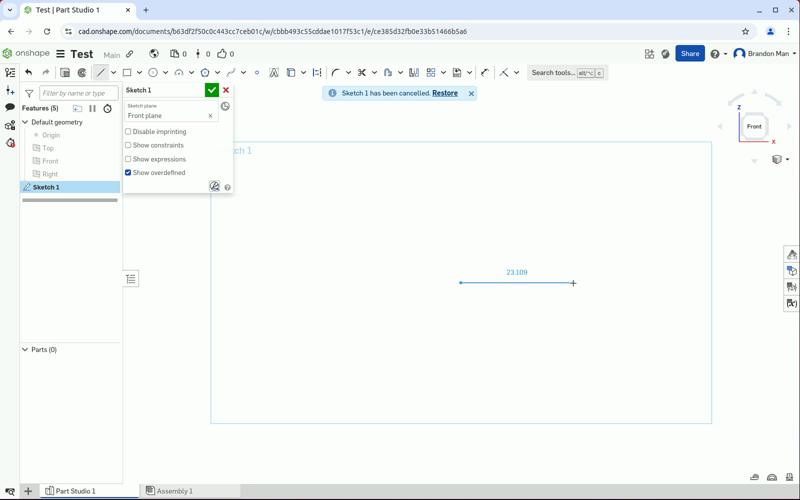
click(573, 282)
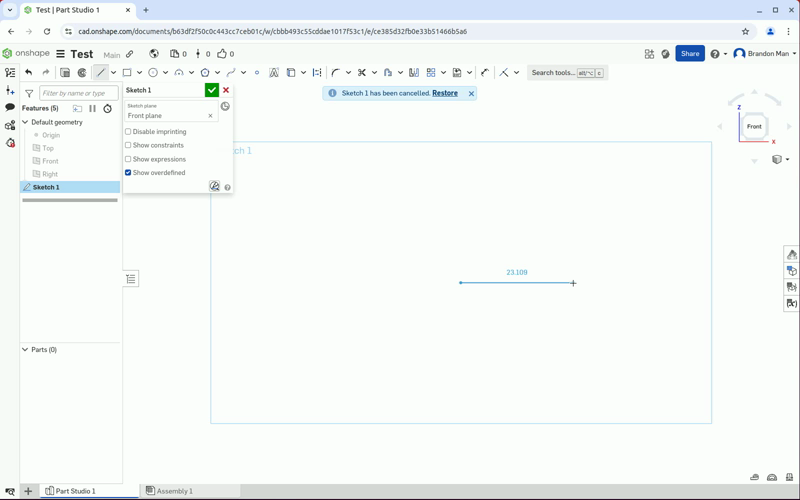
key_up(shift)
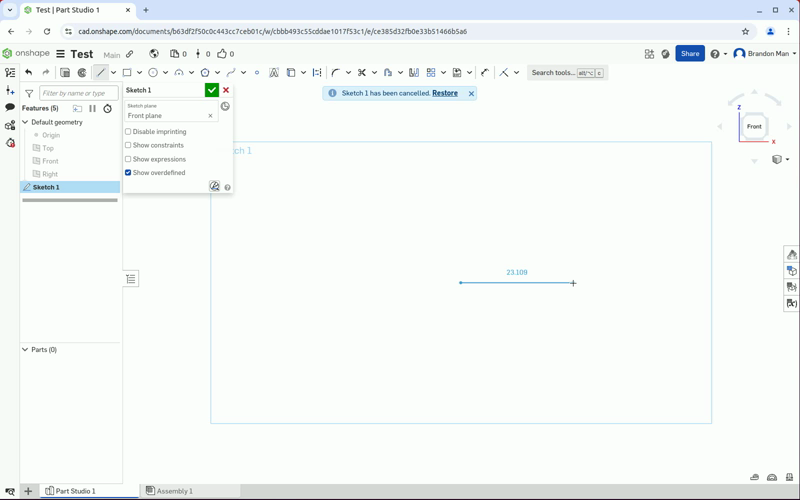
key_down(shift)
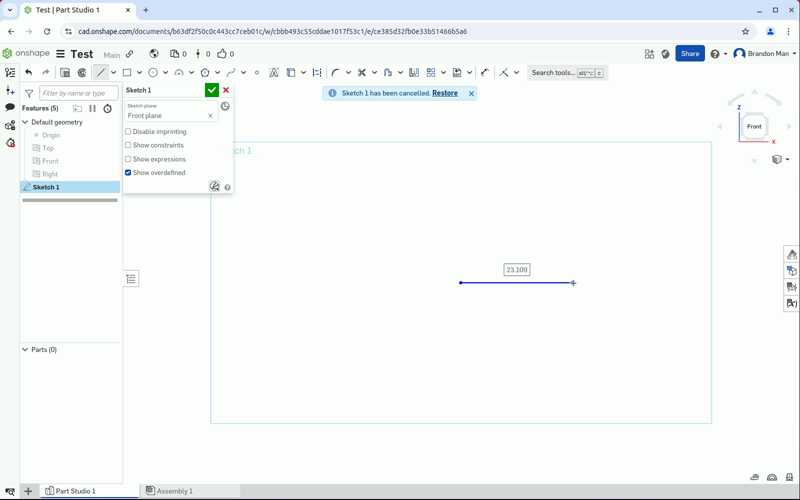
mouse_move(589, 282)
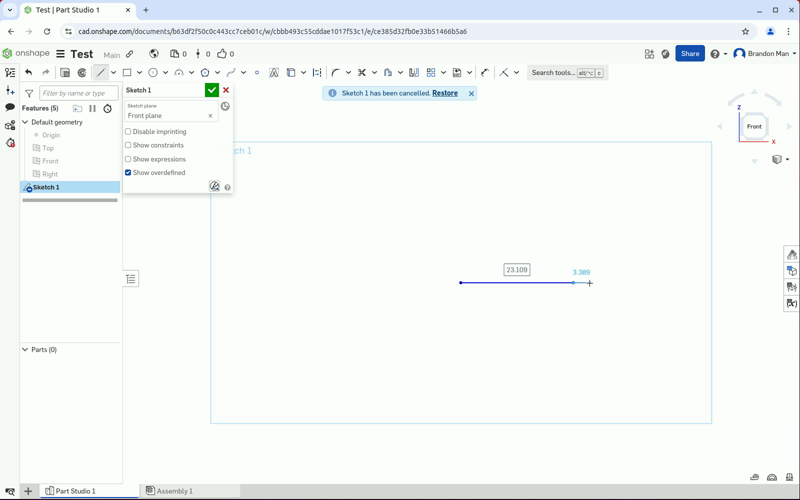
mouse_move(573, 233)
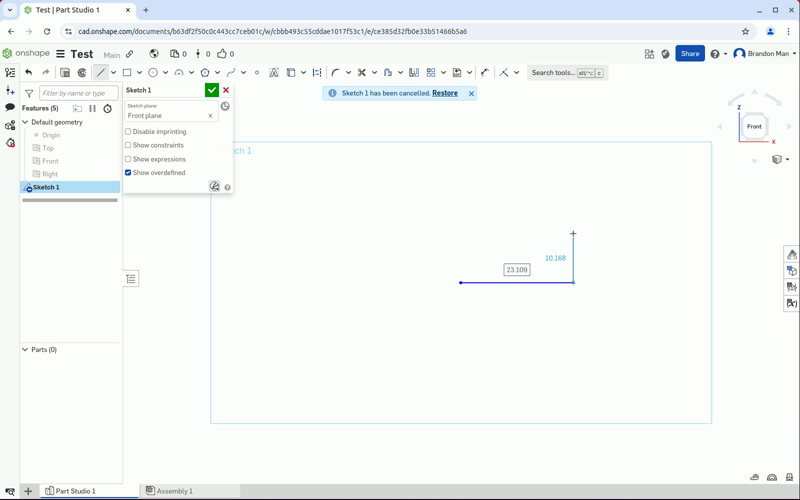
click(573, 233)
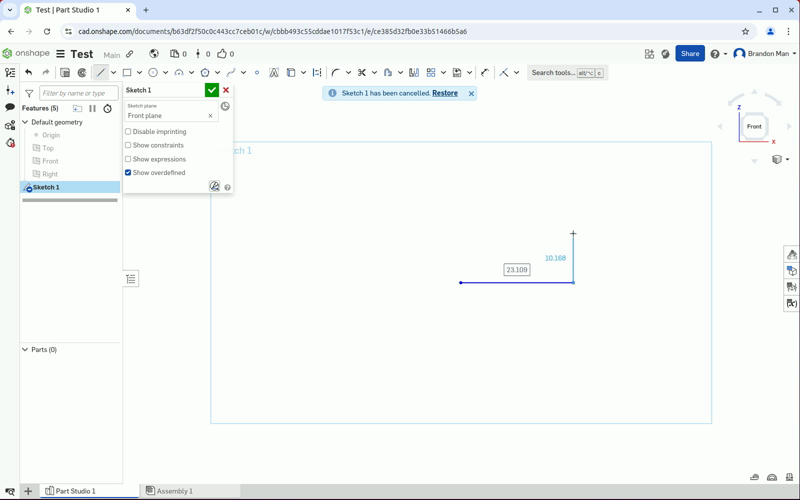
key_up(shift)
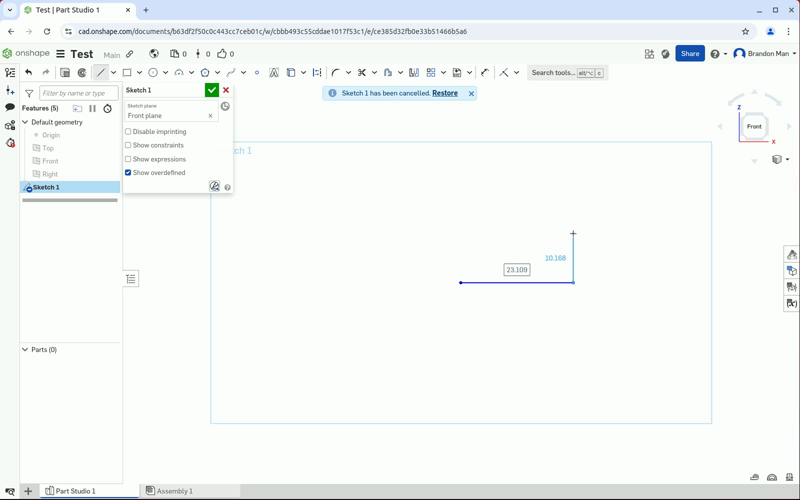
key_down(shift)
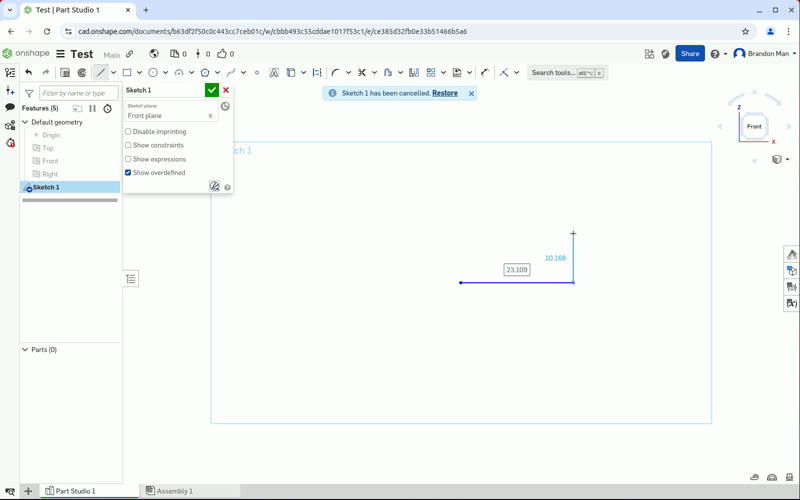
mouse_move(460, 233)
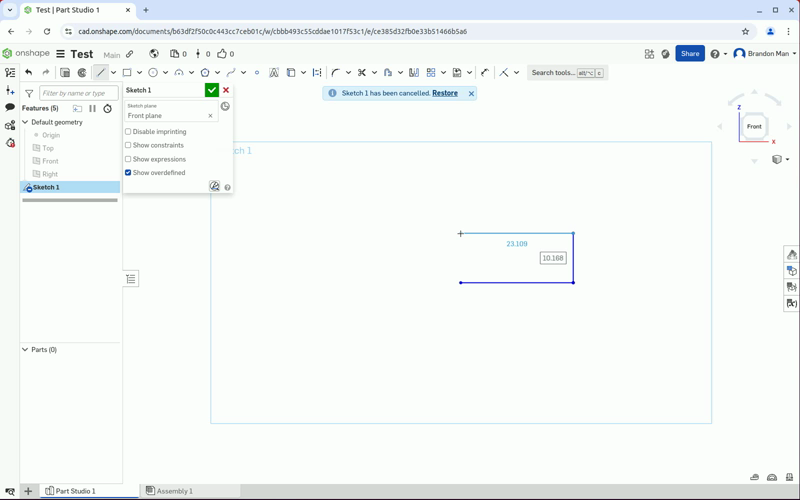
click(460, 233)
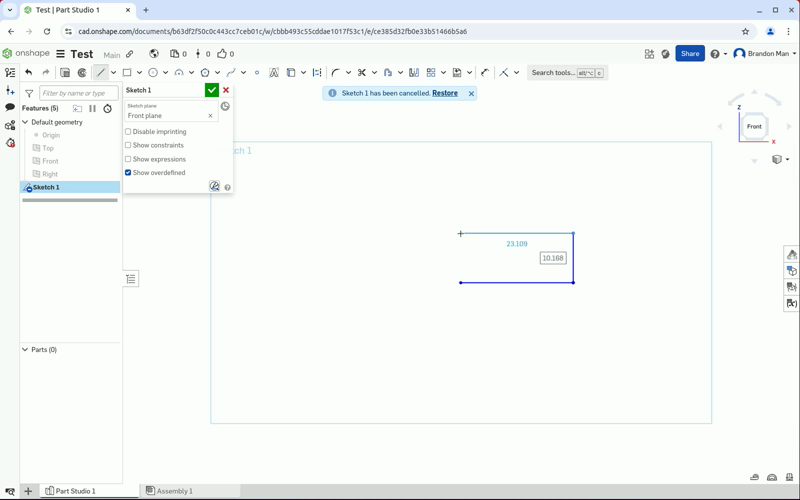
key_up(shift)
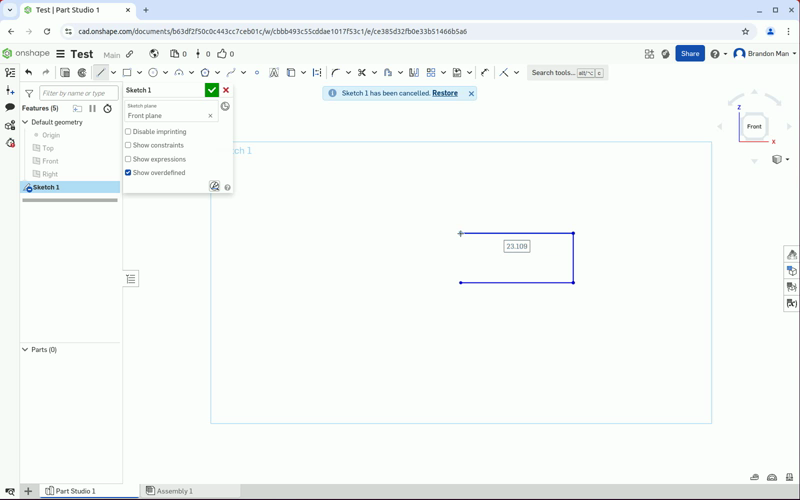
mouse_move(490, 233)
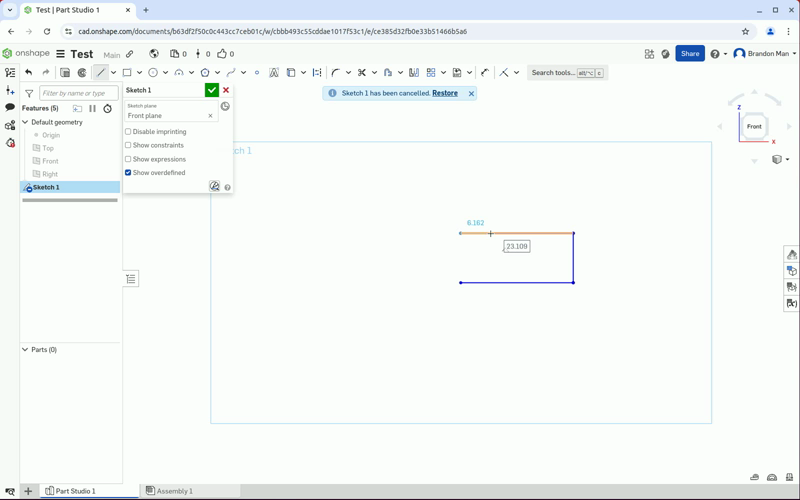
key_down(shift)
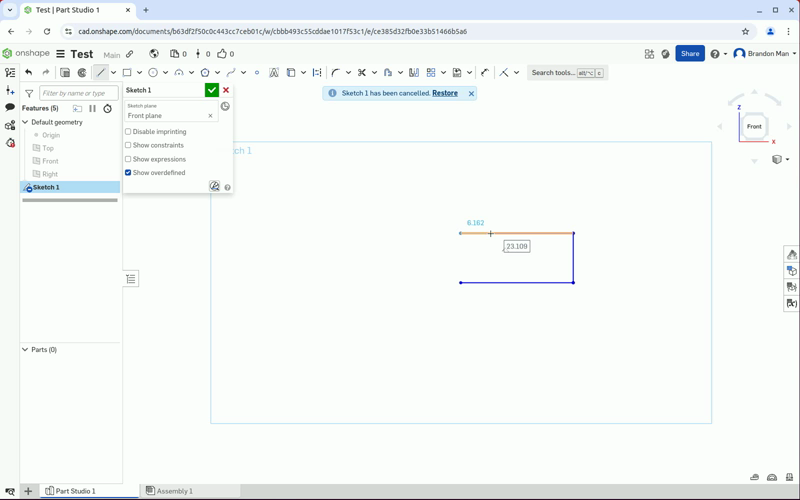
mouse_move(460, 282)
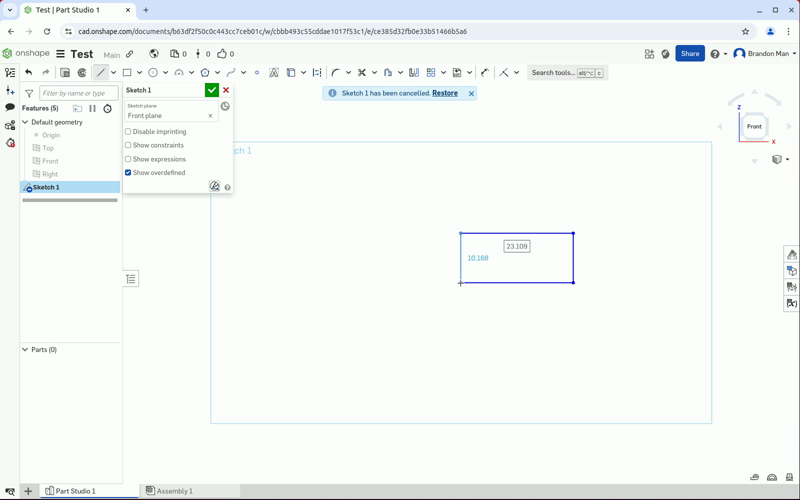
key_up(shift)
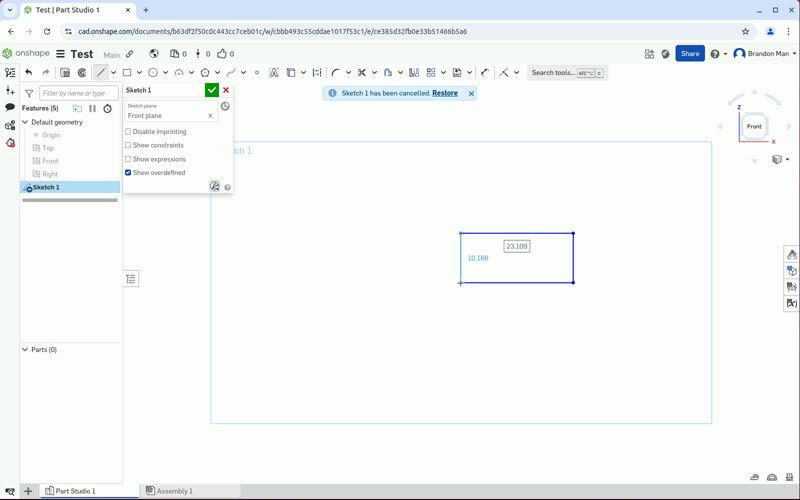
click(460, 282)
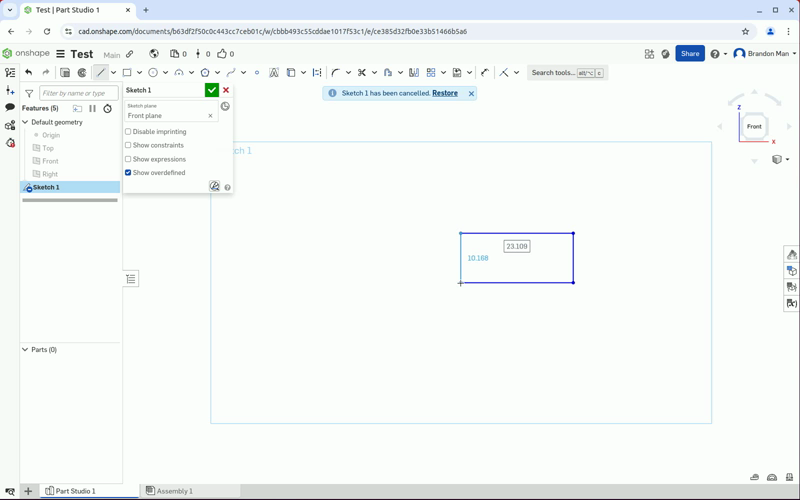
key(esc)
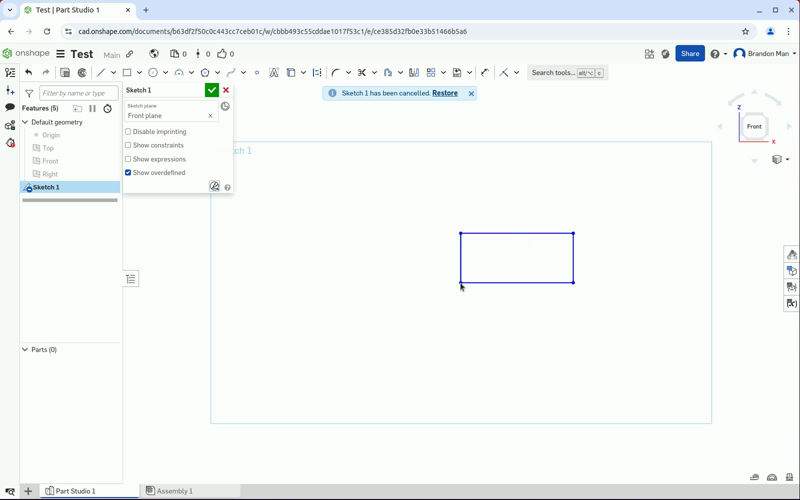
mouse_move(489, 237)
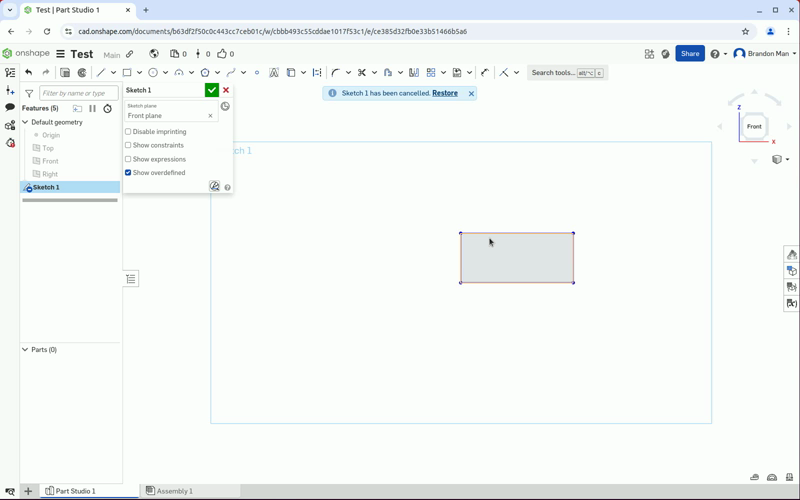
click(489, 237)
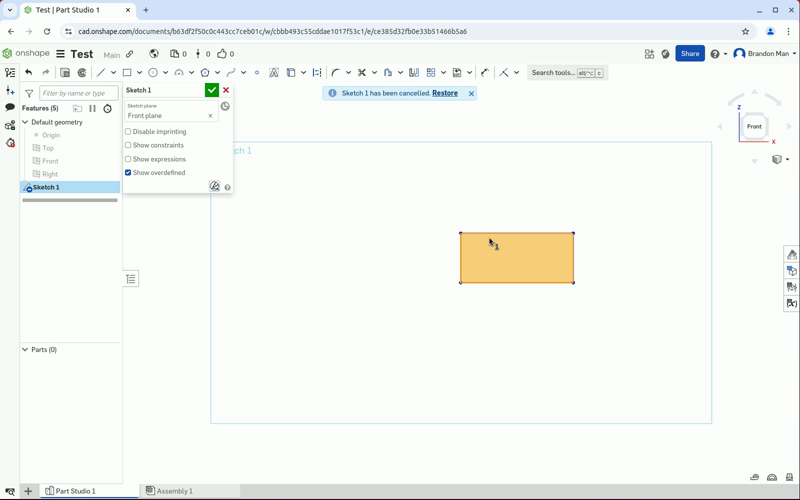
mouse_move(73, 352)
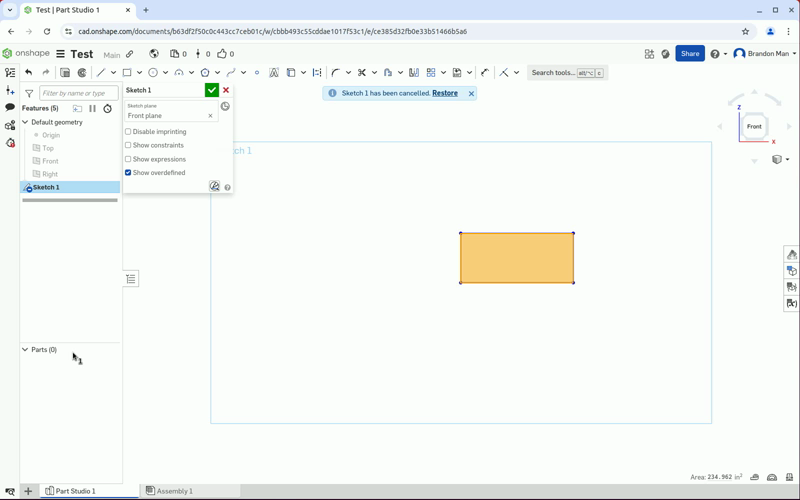
key(shift+y)
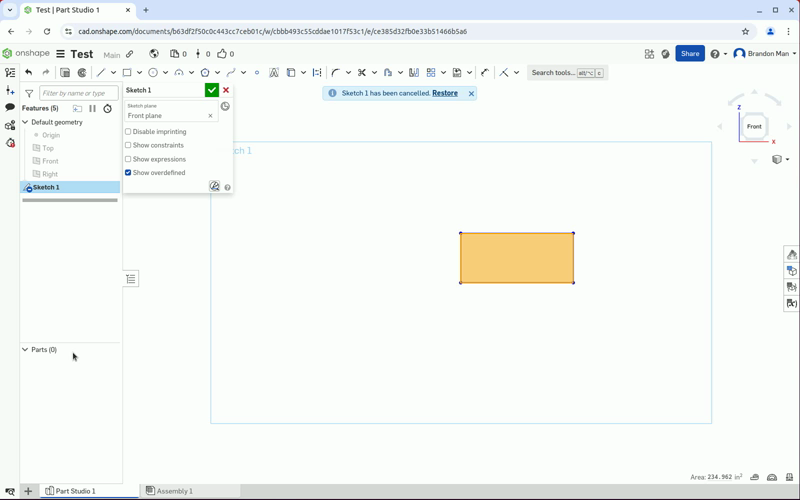
key(shift+e)
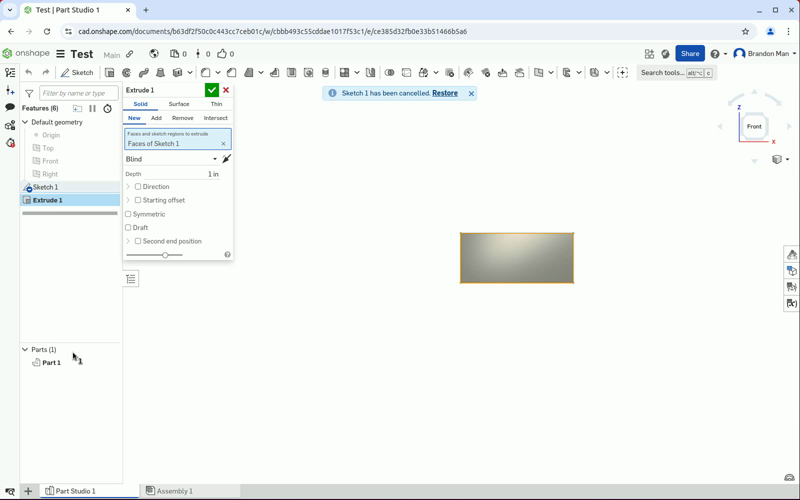
mouse_move(143, 106)
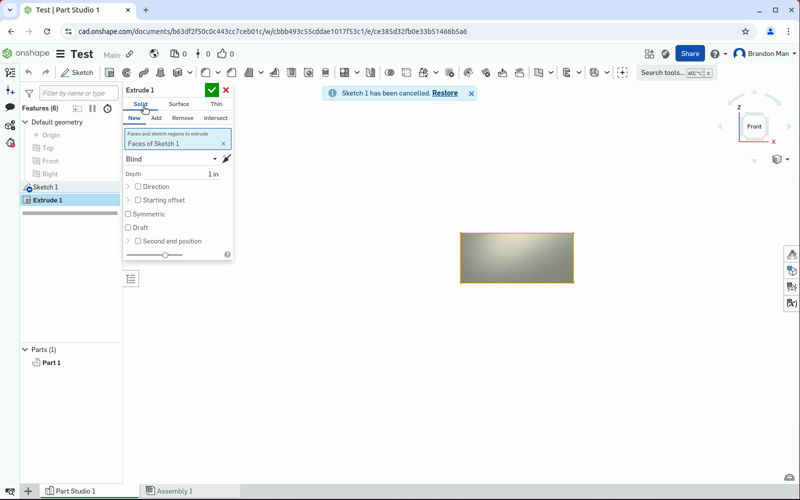
click(143, 106)
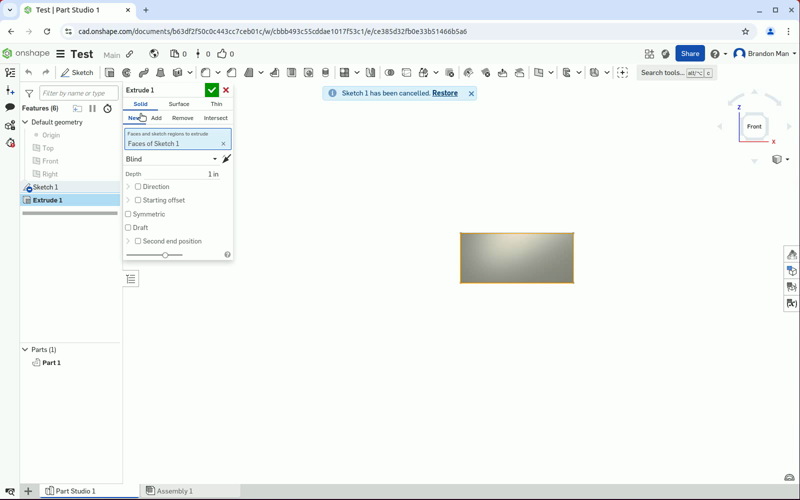
mouse_move(137, 120)
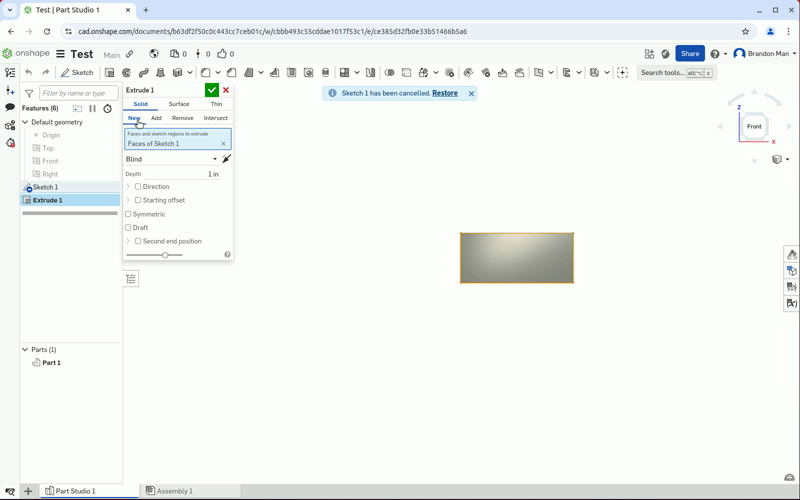
click(137, 120)
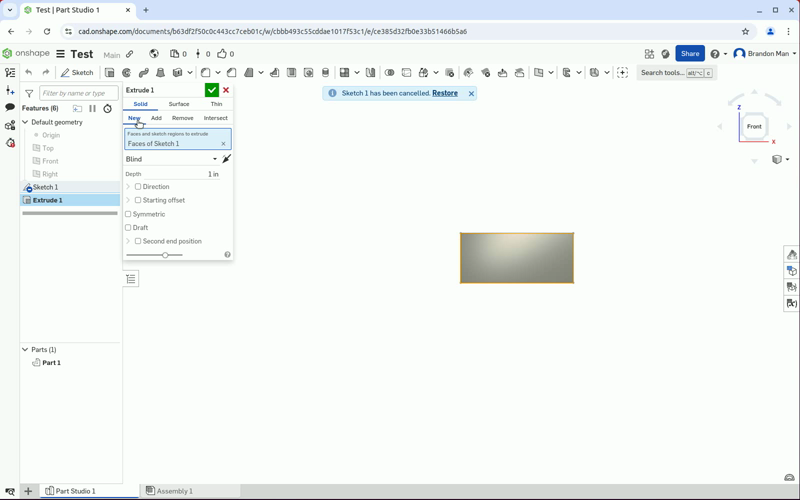
key(tab, 4)
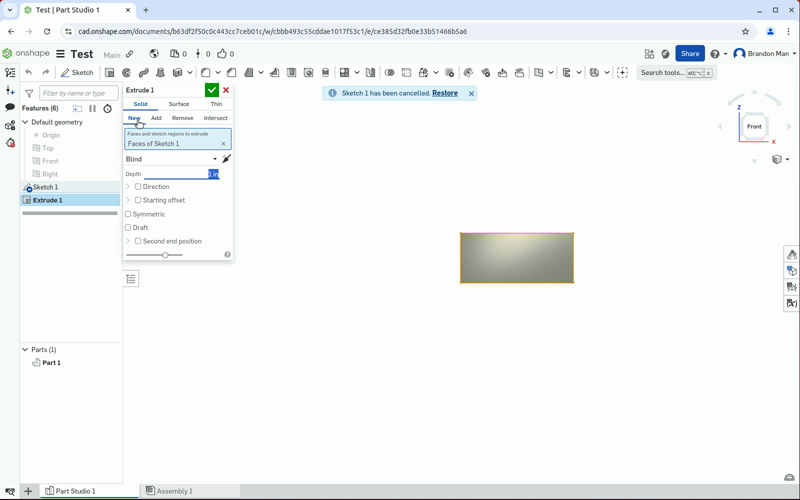
text(23.108)
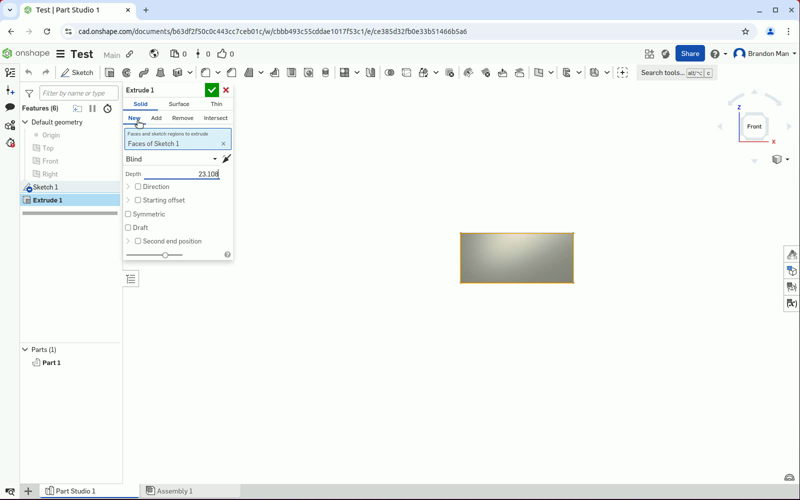
key(enter)
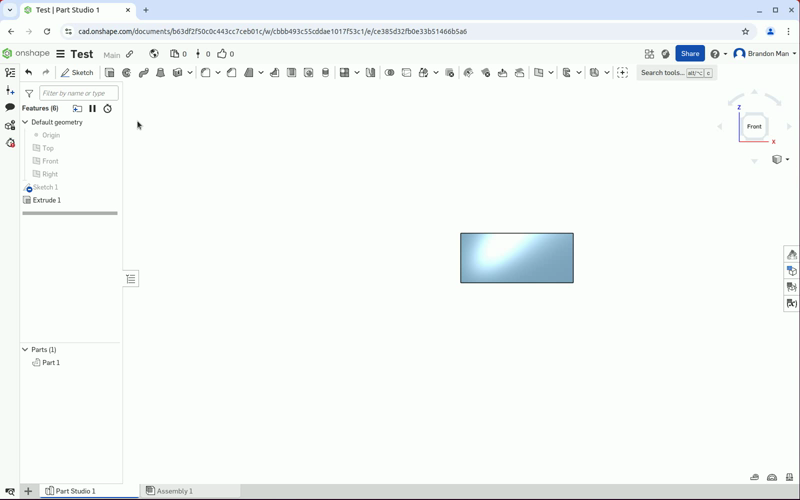
key(shift+h)
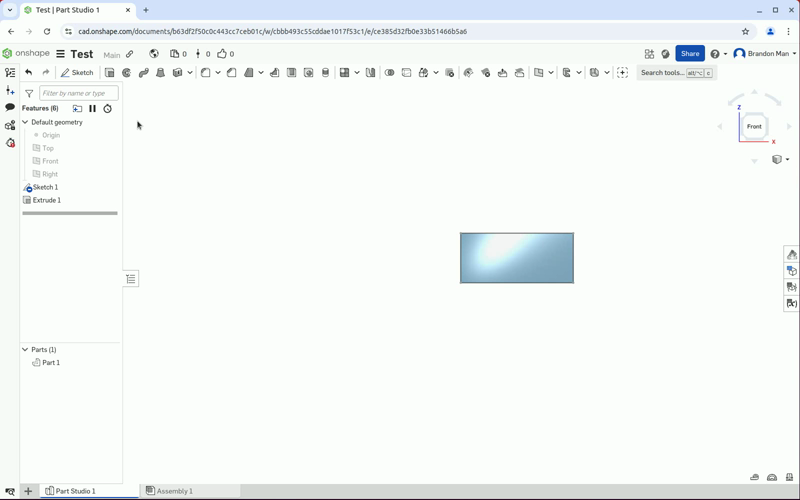
key(shift+h)
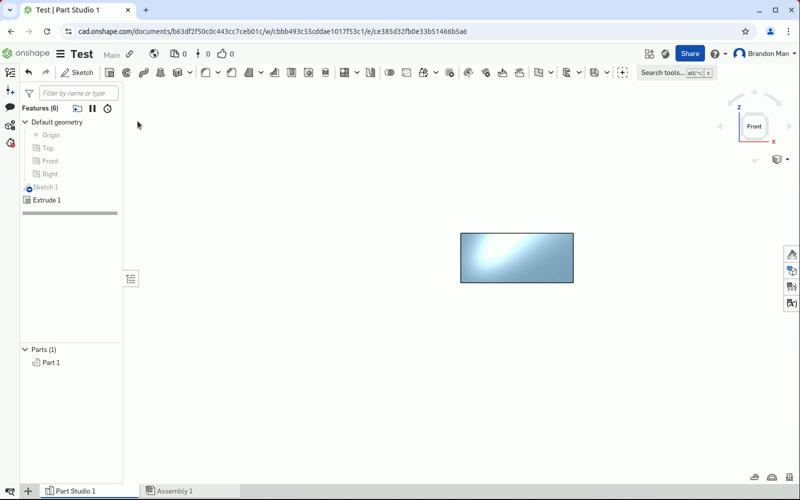
mouse_move(73, 189)
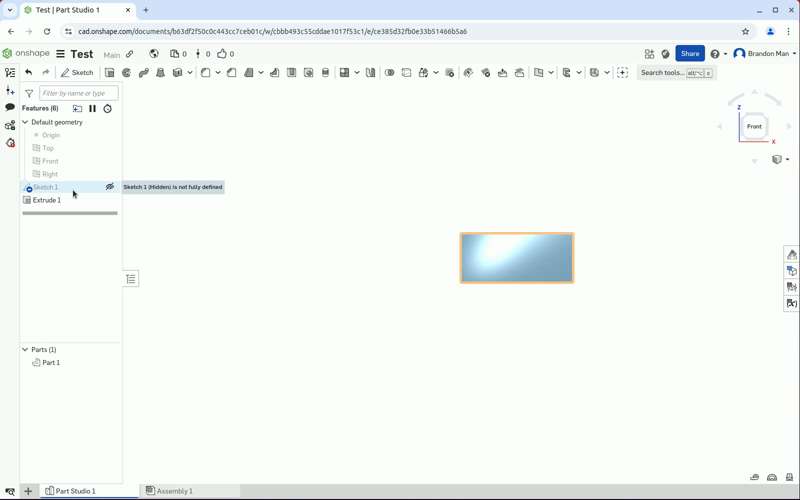
click(73, 189)
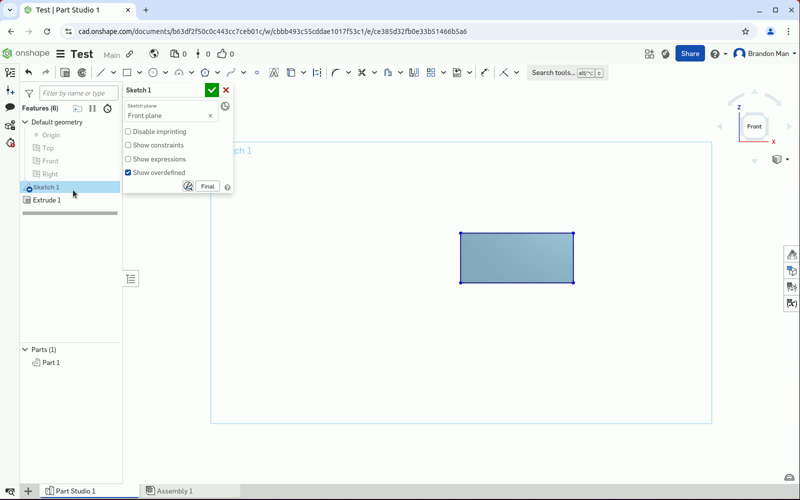
mouse_move(229, 92)
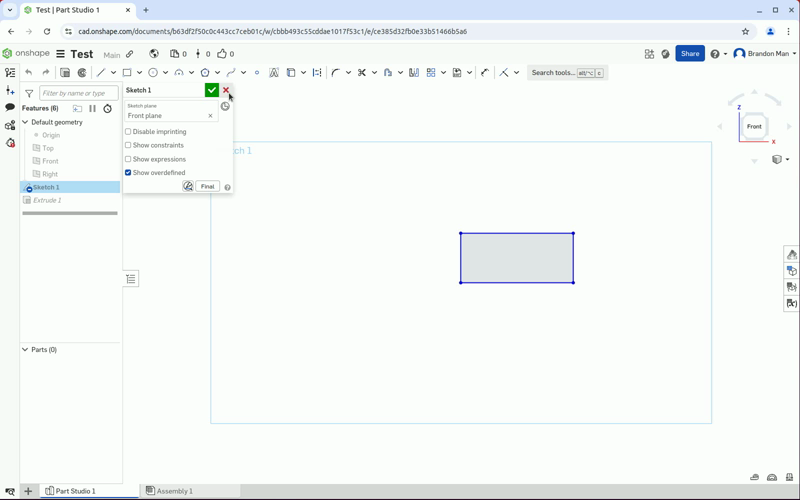
click(229, 92)
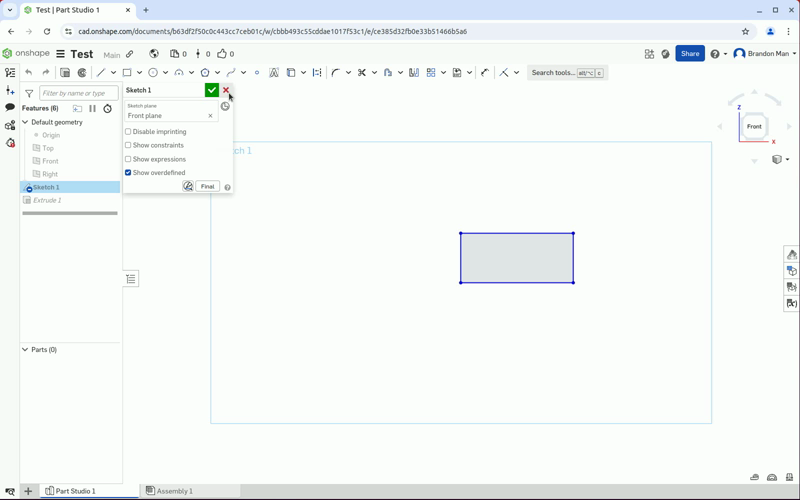
key(shift+s)
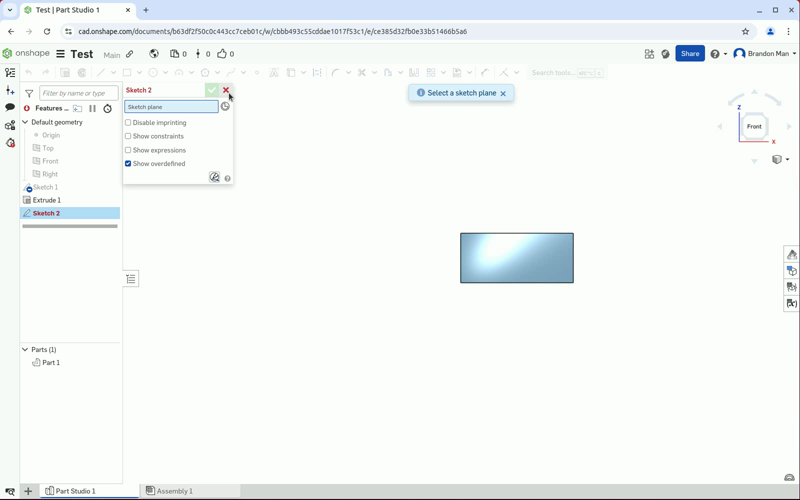
mouse_move(73, 163)
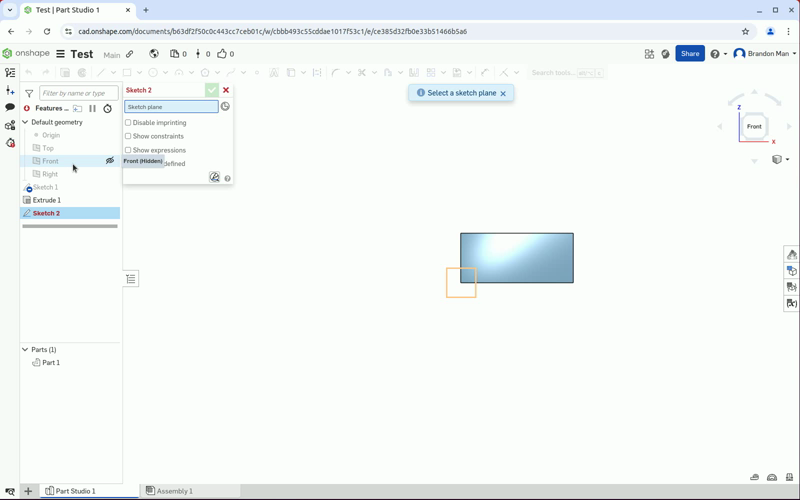
click(73, 163)
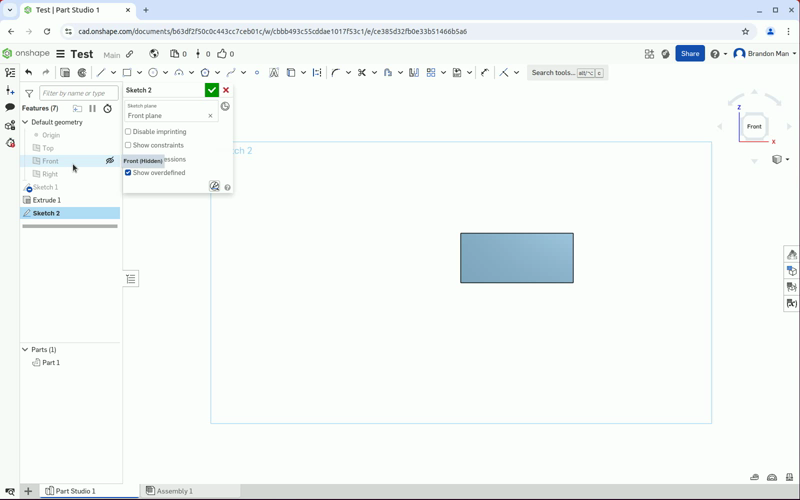
mouse_move(73, 352)
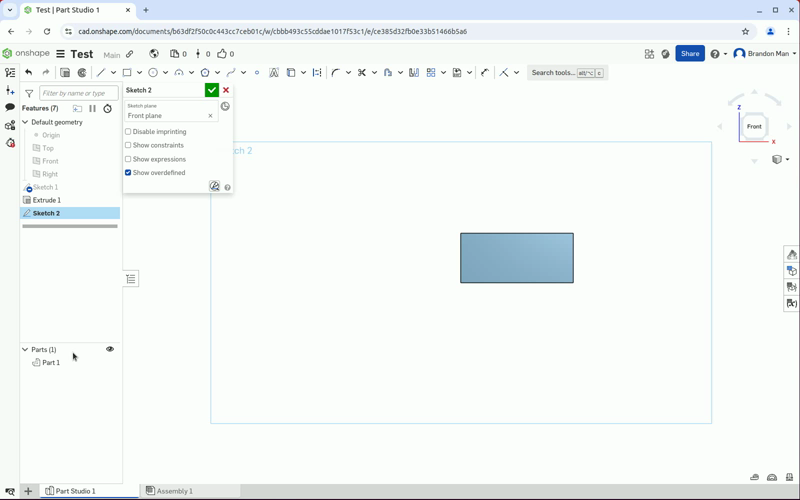
key(y)
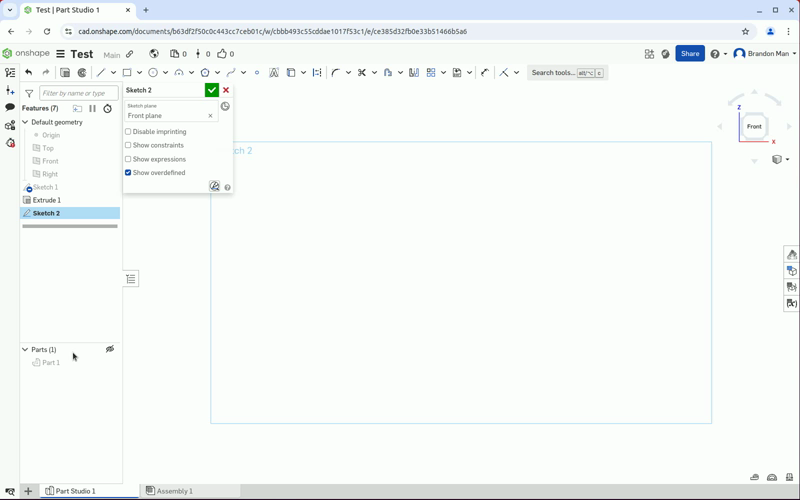
key(l)
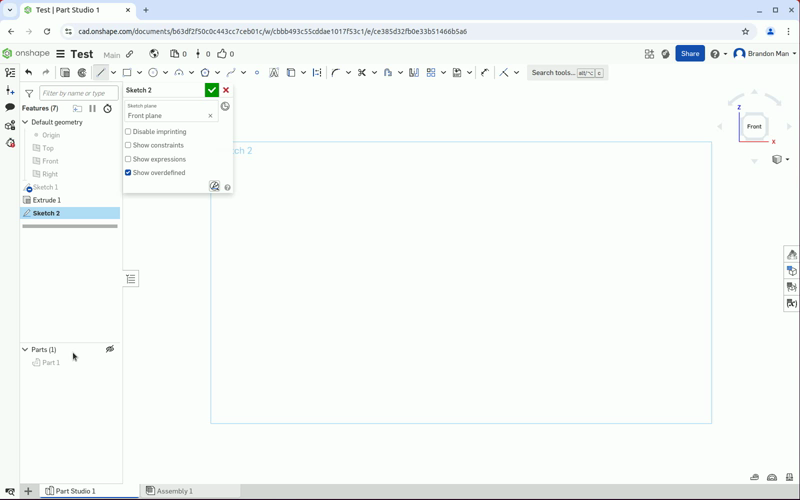
key_down(shift)
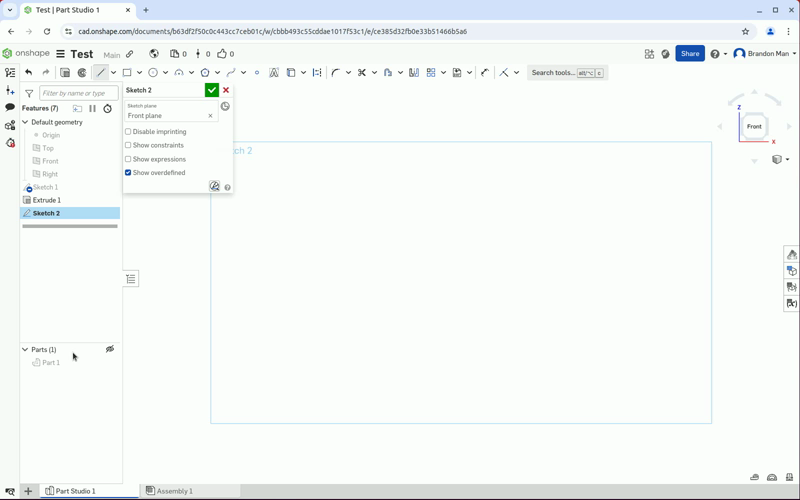
mouse_move(460, 232)
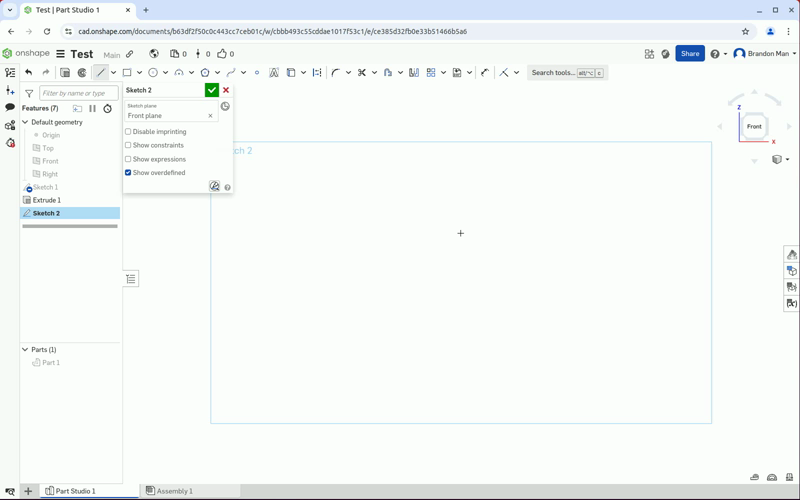
click(460, 232)
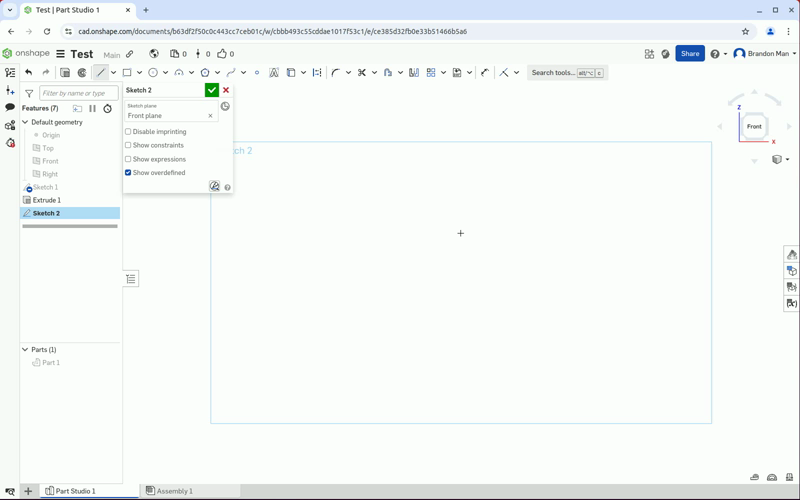
key_up(shift)
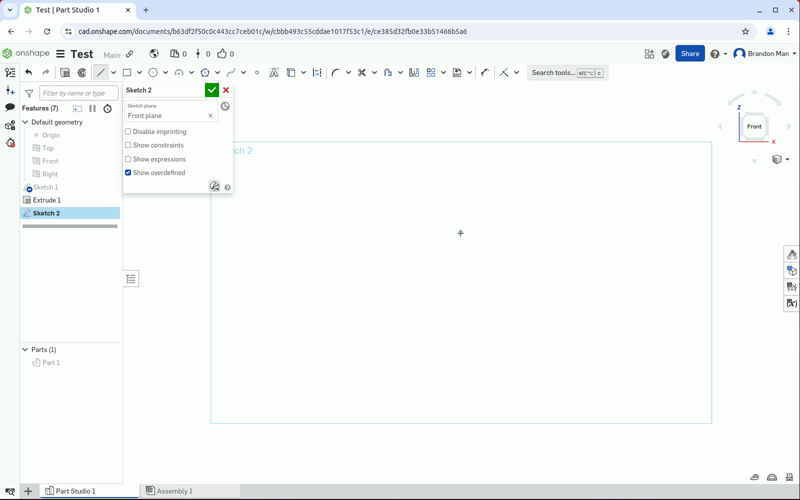
key_down(shift)
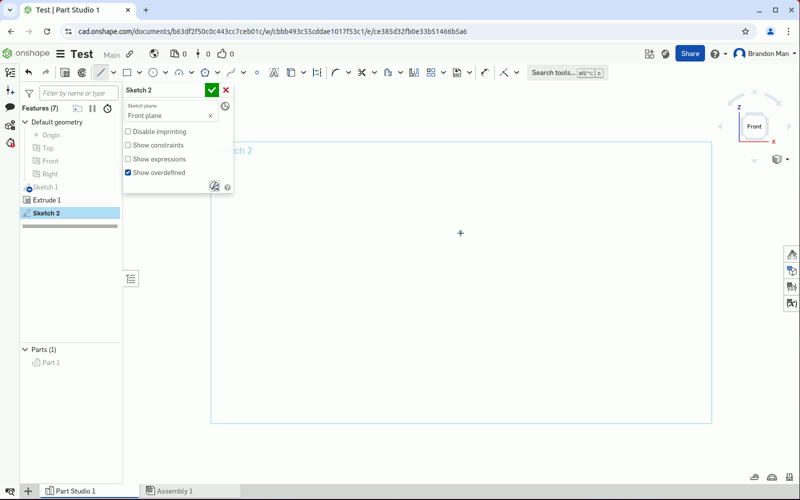
mouse_move(573, 232)
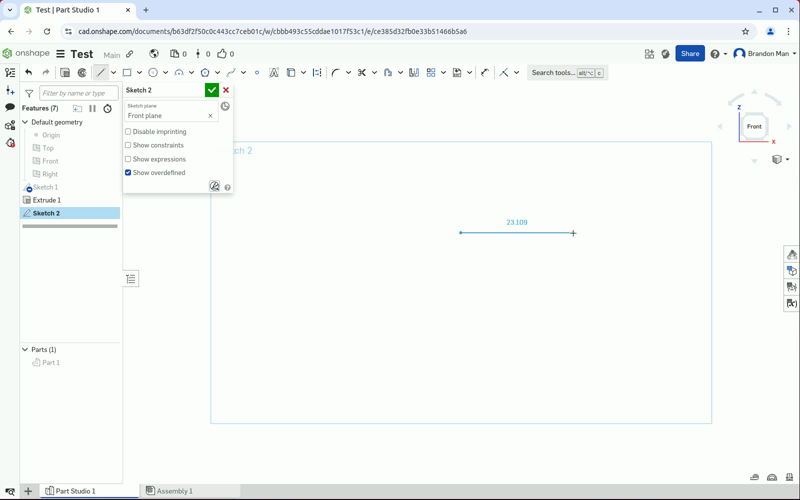
click(573, 232)
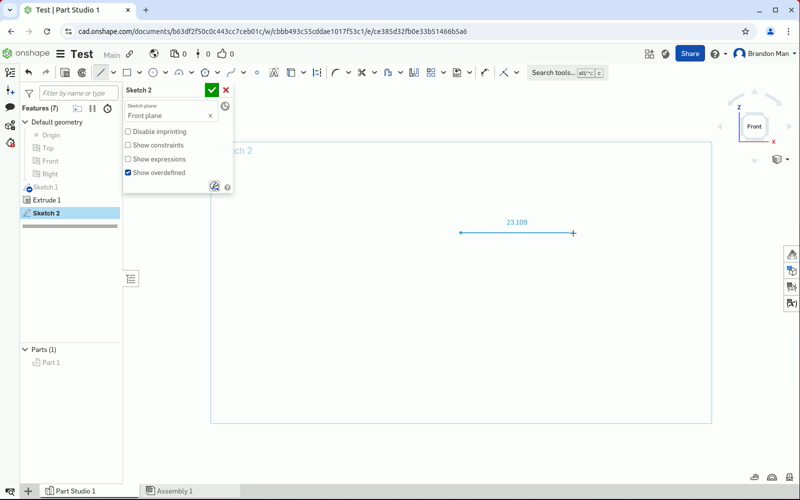
key_up(shift)
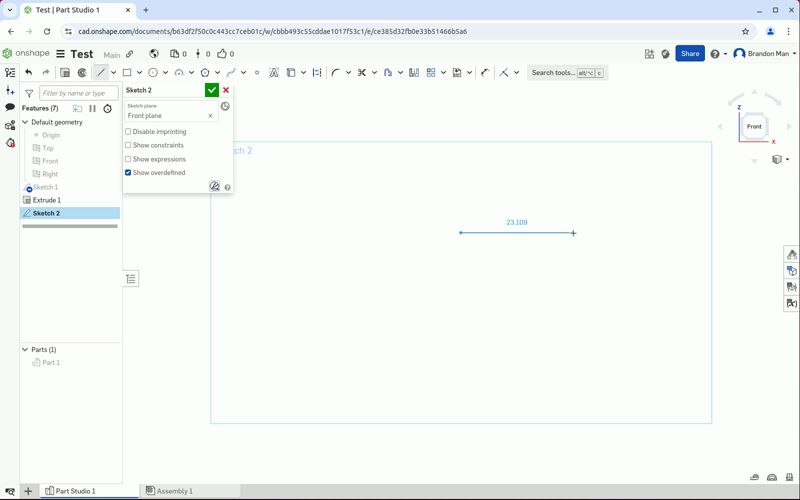
key_down(shift)
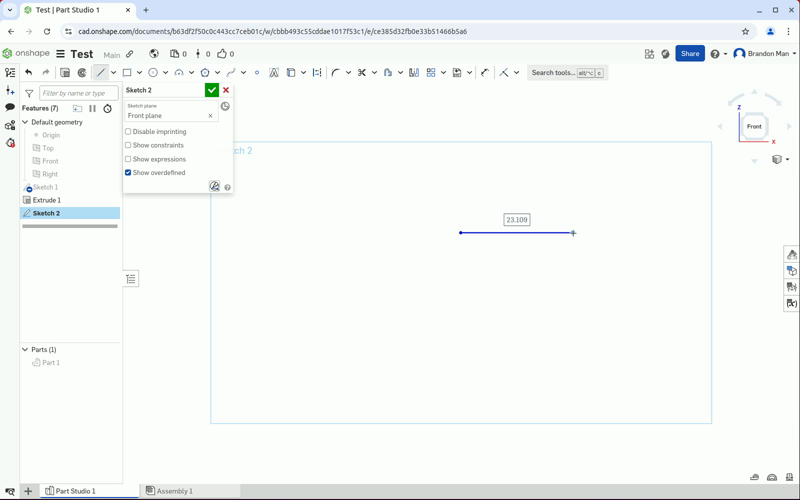
mouse_move(589, 232)
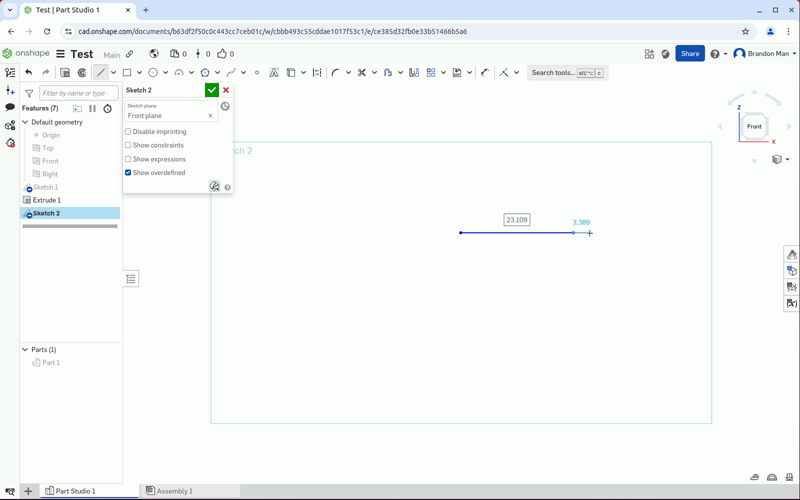
mouse_move(573, 220)
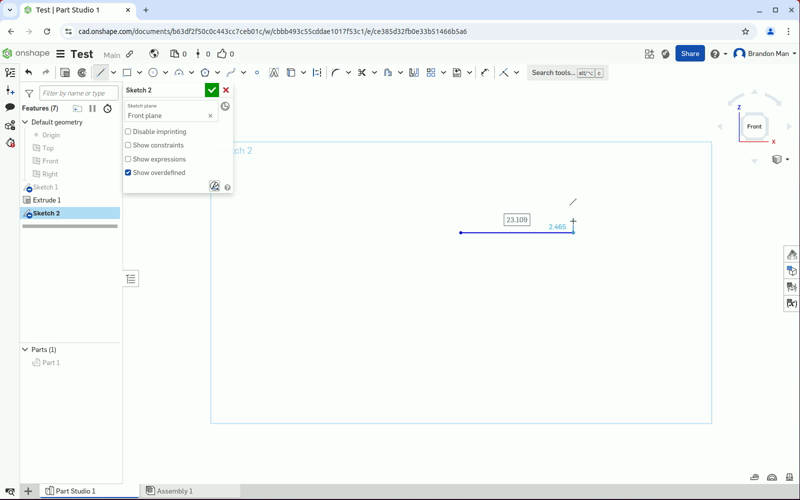
click(573, 220)
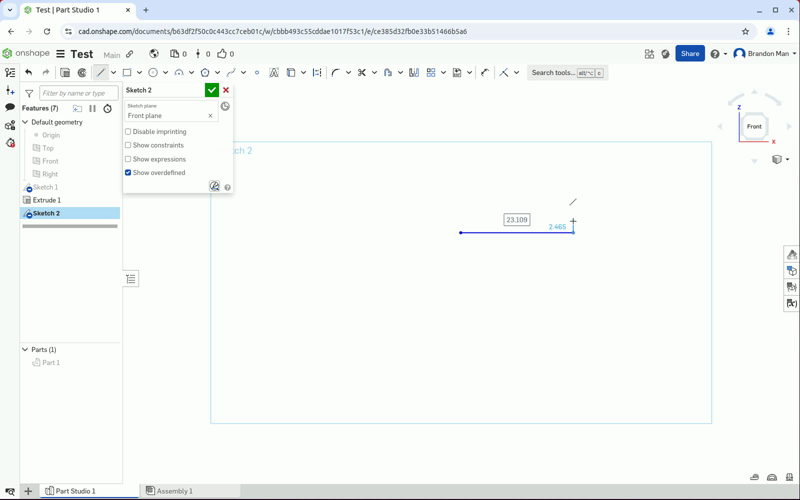
key_up(shift)
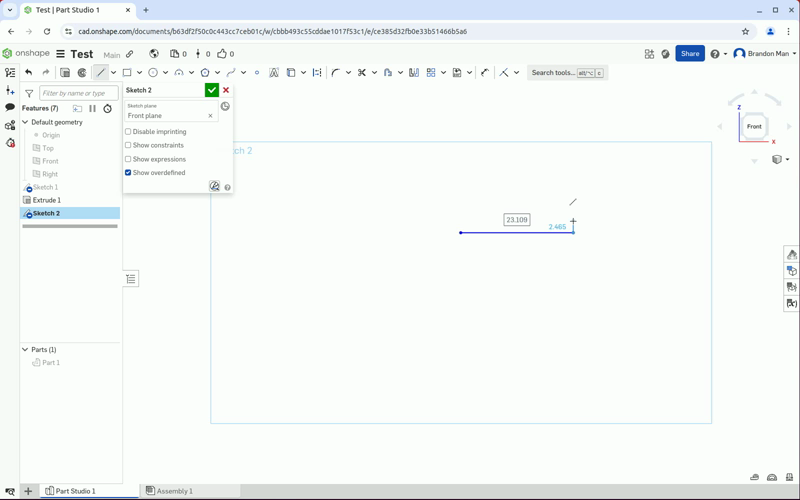
key_down(shift)
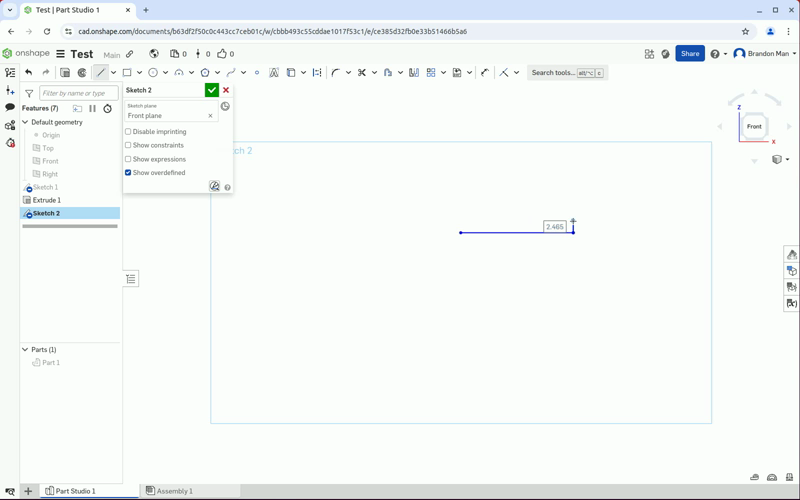
mouse_move(460, 220)
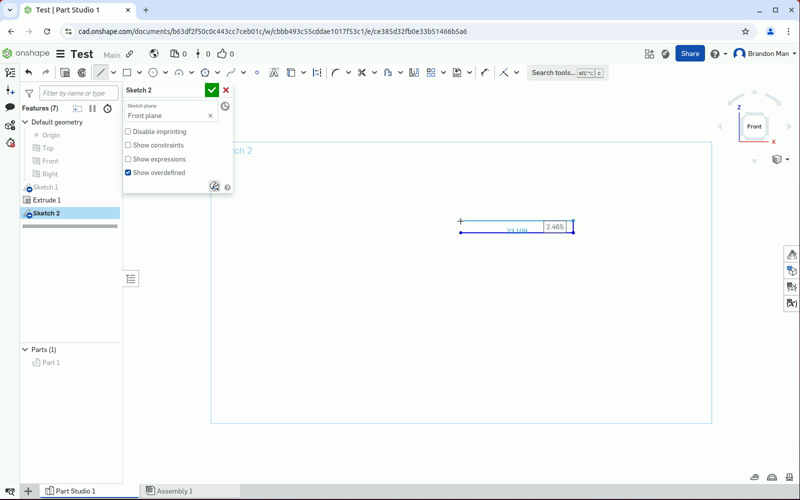
click(460, 220)
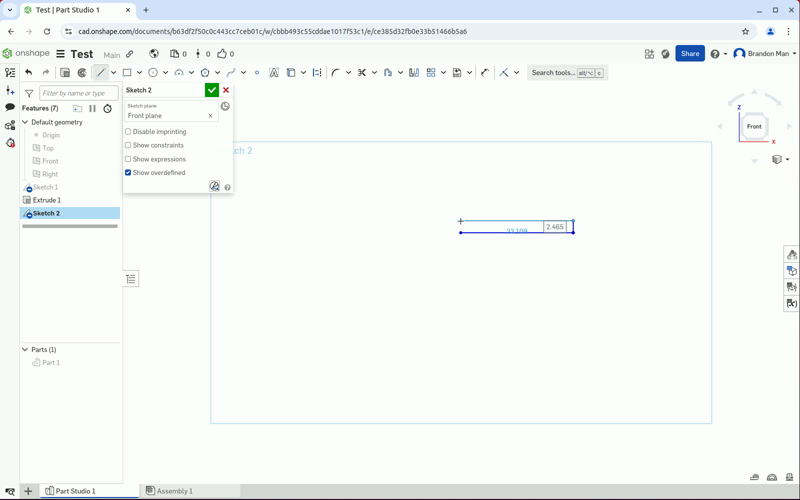
key_up(shift)
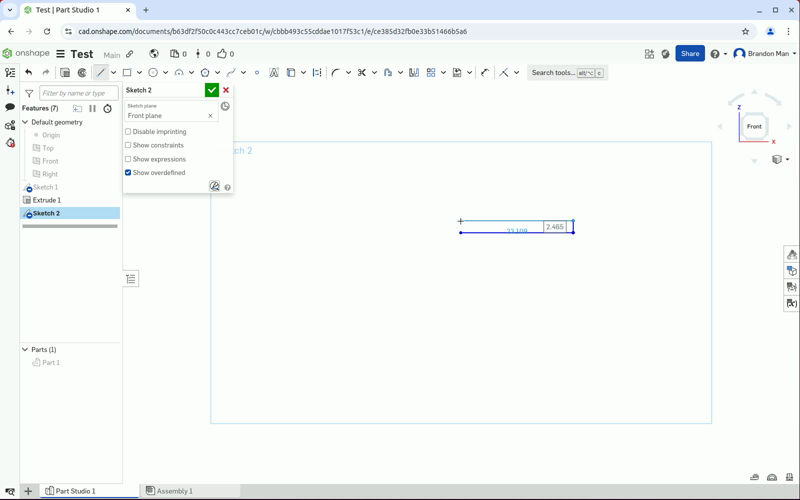
mouse_move(490, 220)
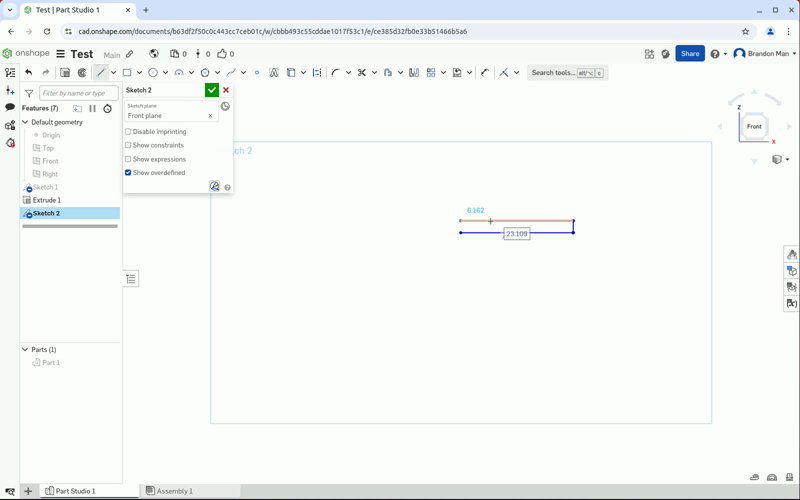
key_down(shift)
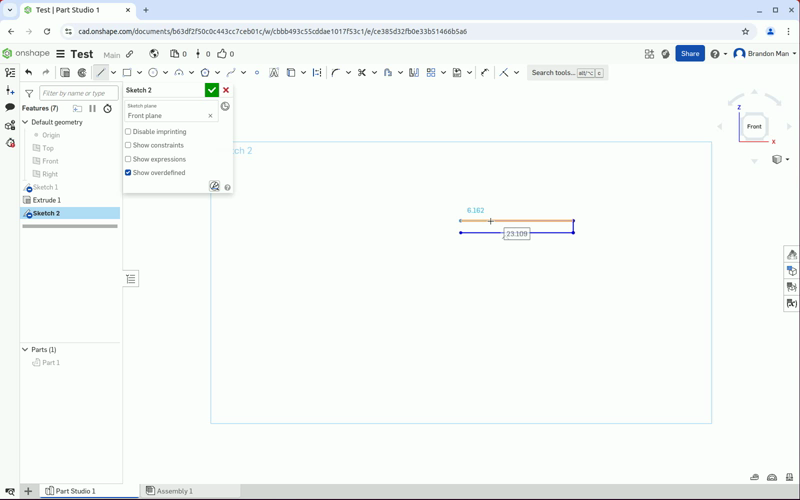
mouse_move(460, 232)
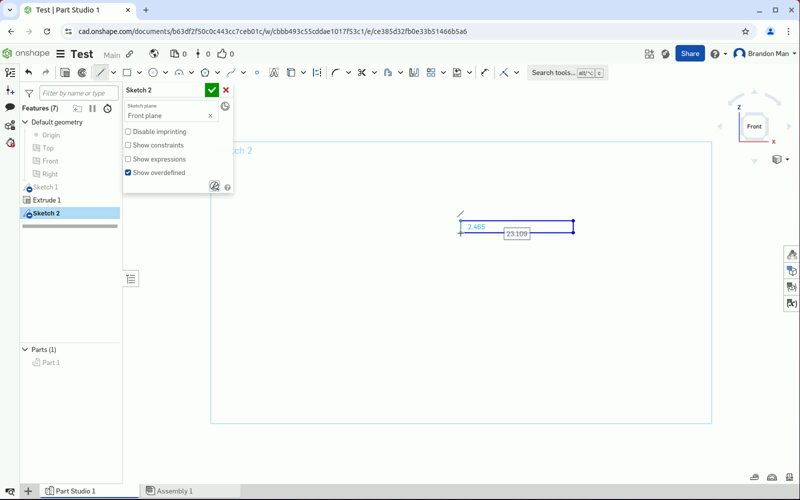
key_up(shift)
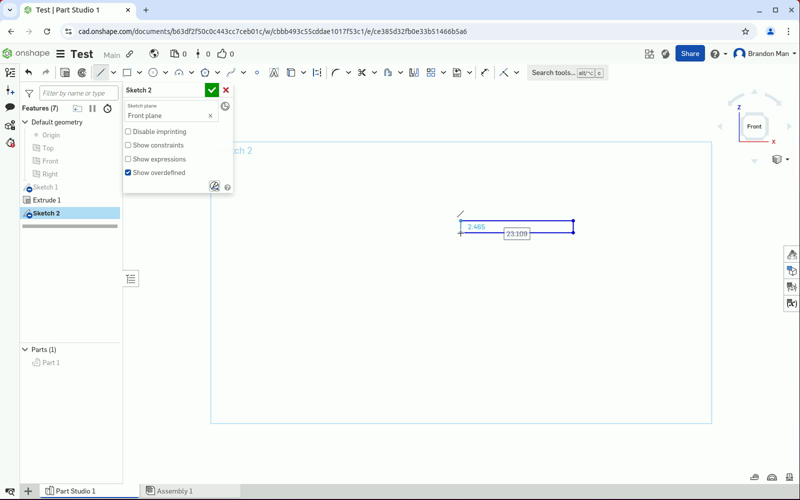
click(460, 232)
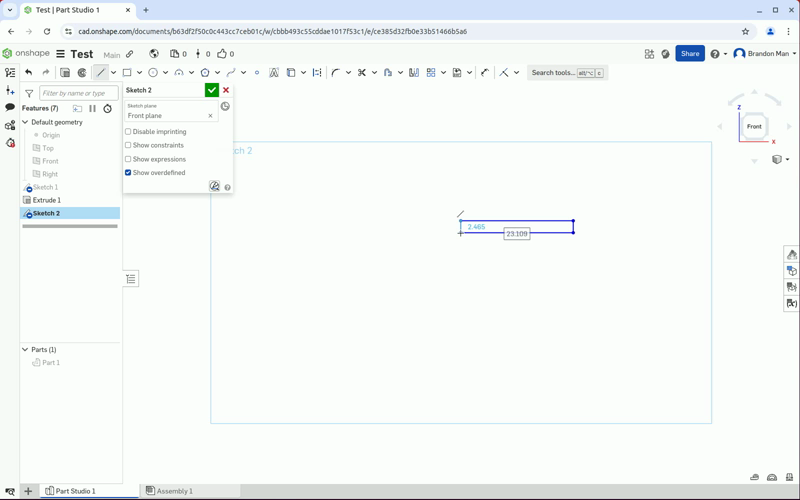
key(esc)
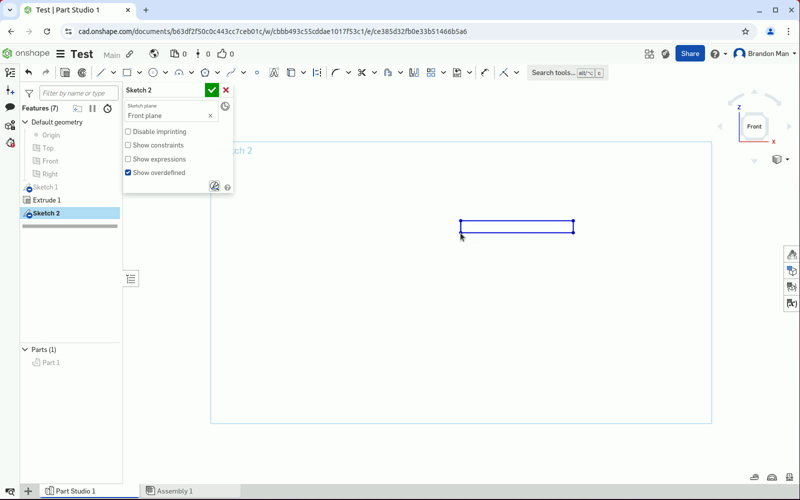
mouse_move(568, 222)
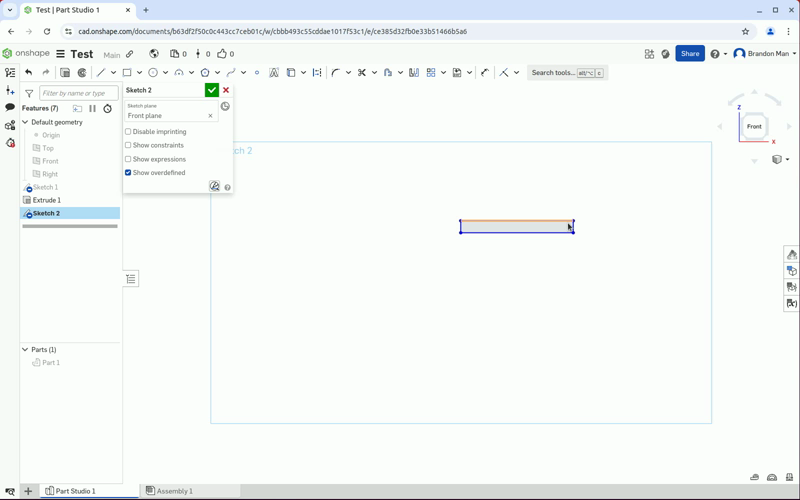
scroll(6)
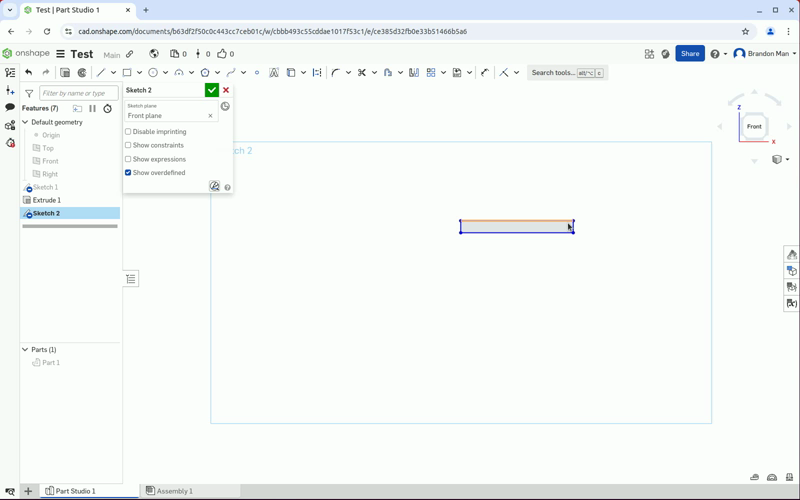
scroll(6)
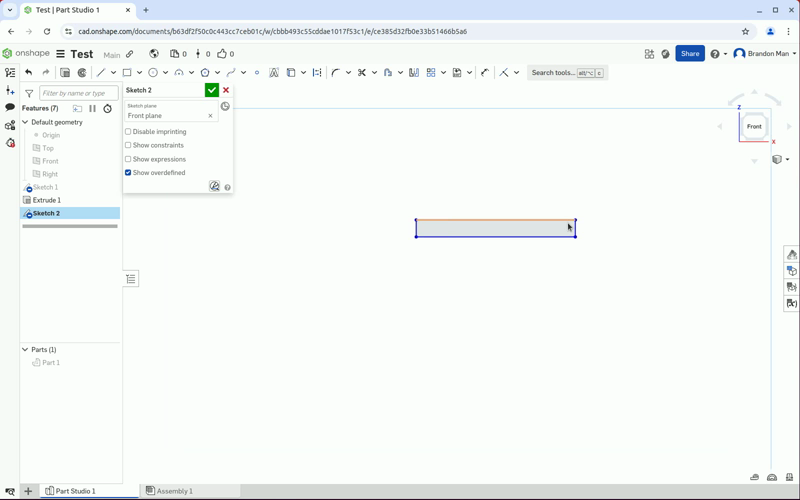
scroll(6)
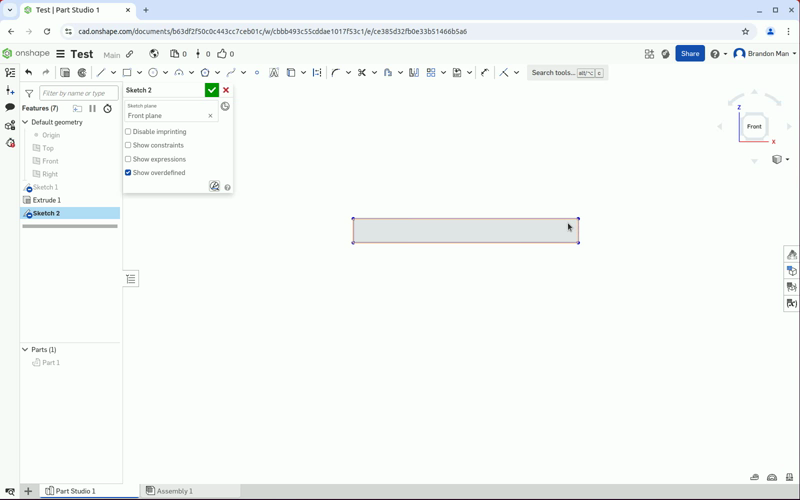
scroll(6)
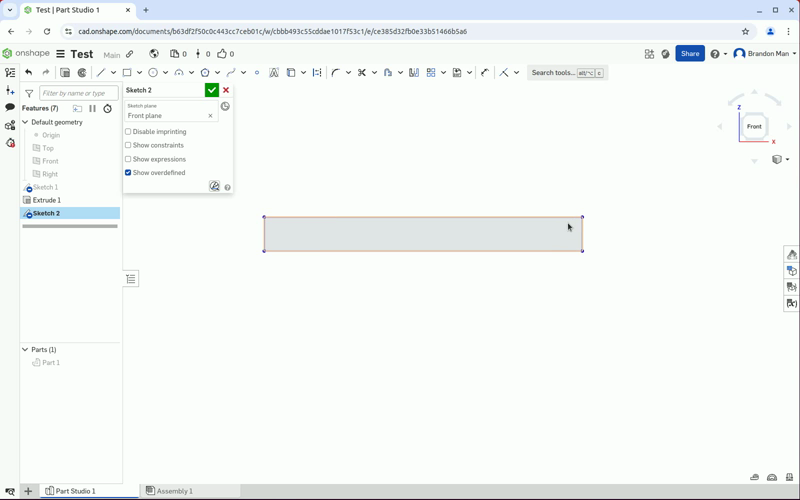
scroll(6)
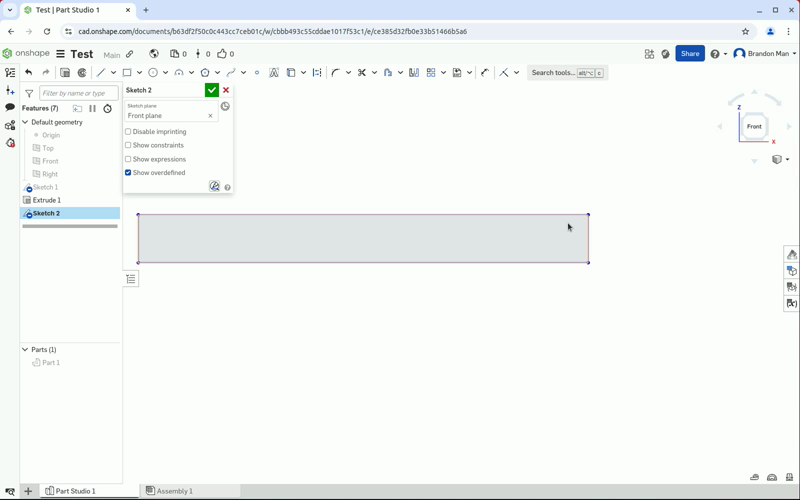
scroll(6)
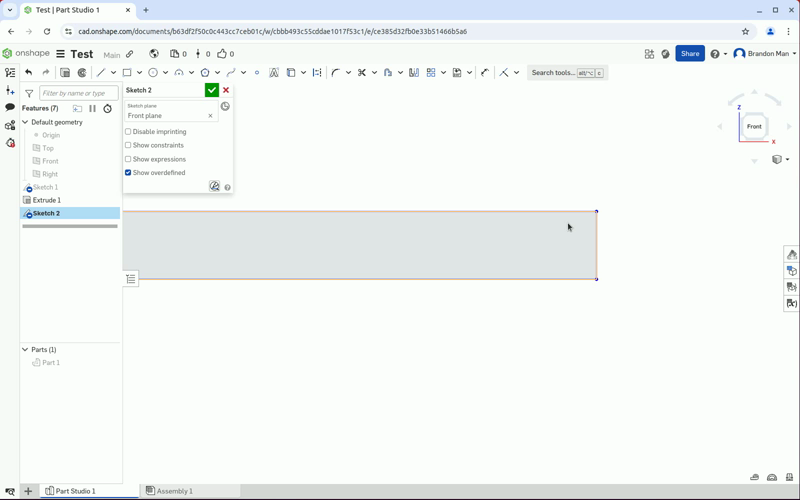
scroll(6)
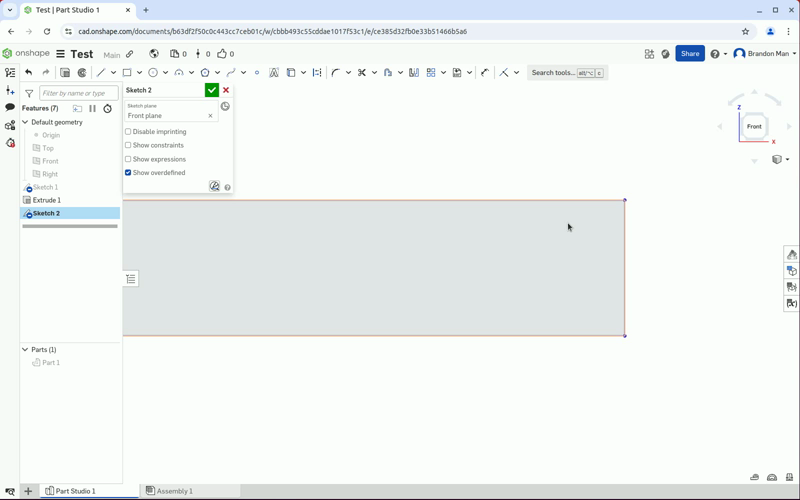
click(568, 222)
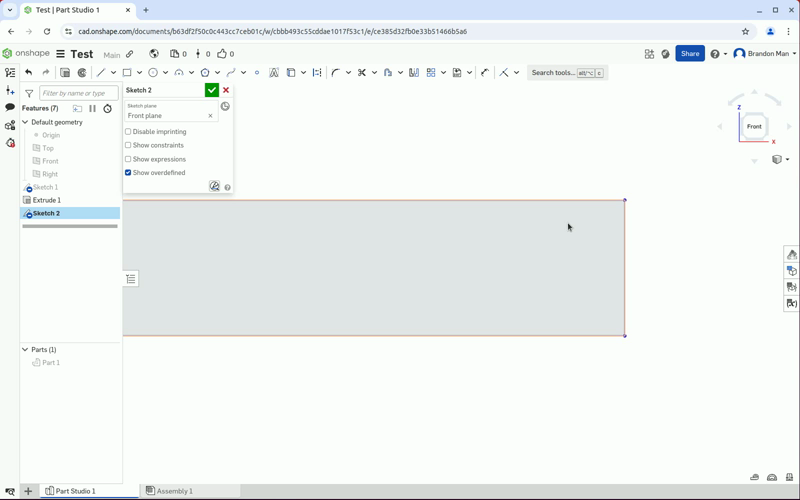
scroll(-6)
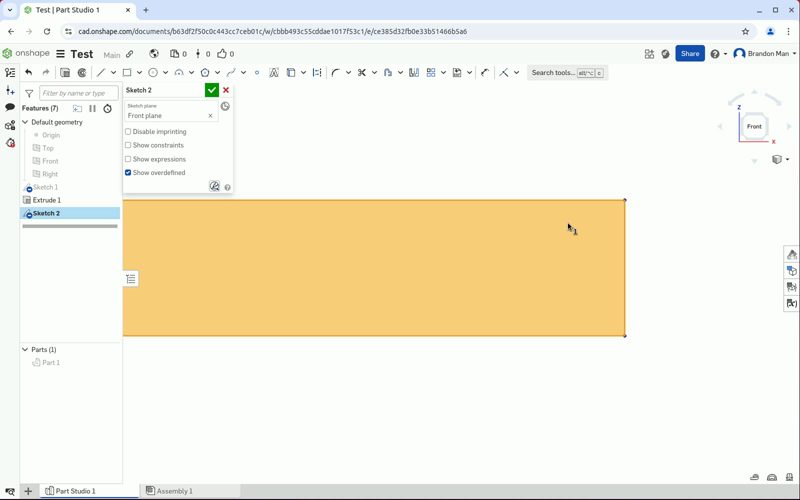
scroll(-6)
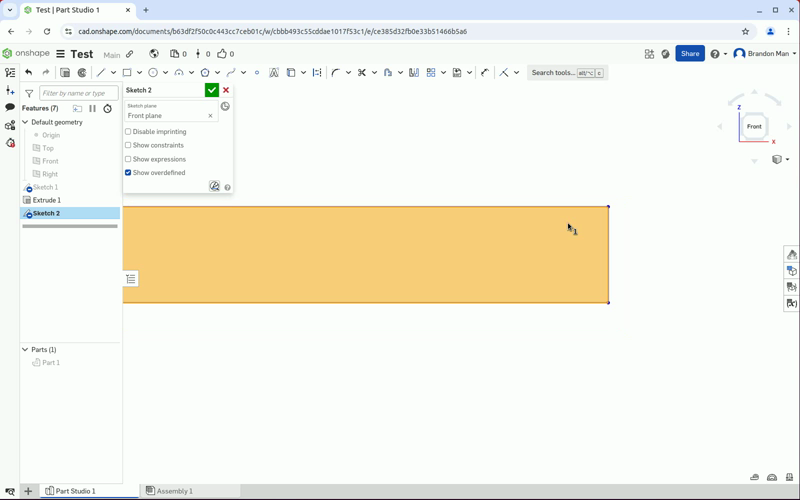
scroll(-6)
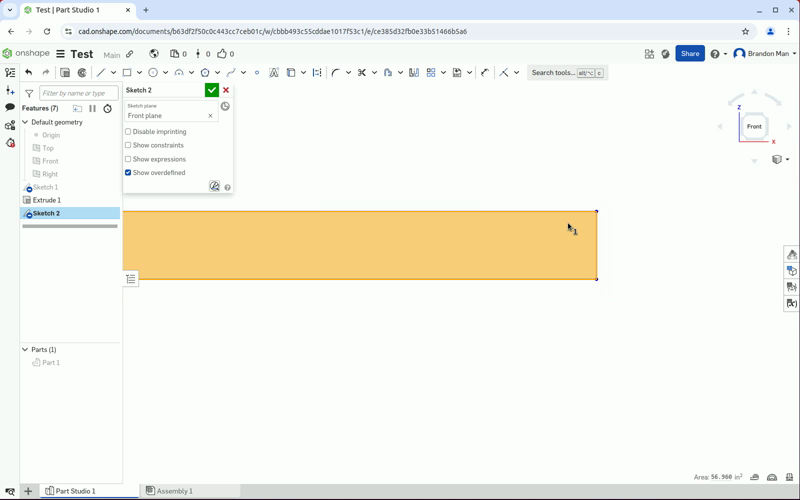
scroll(-6)
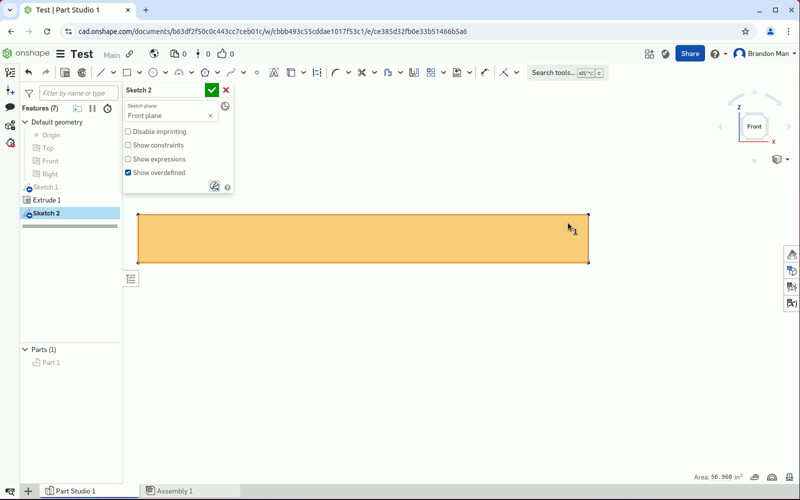
scroll(-6)
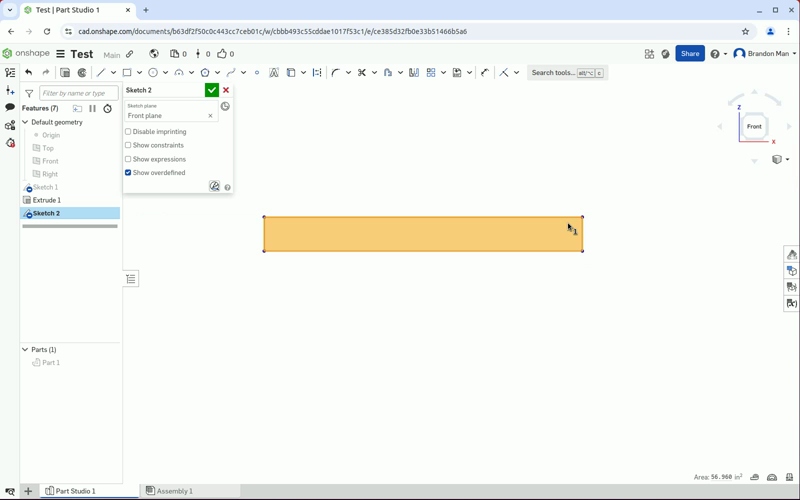
scroll(-6)
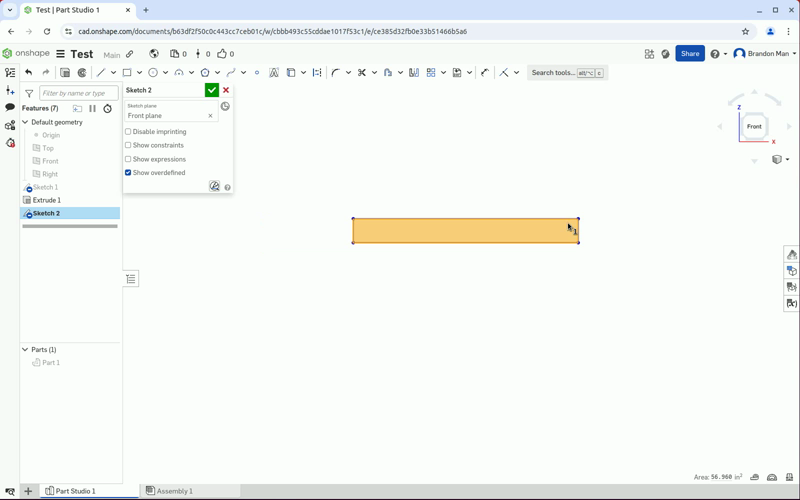
scroll(-6)
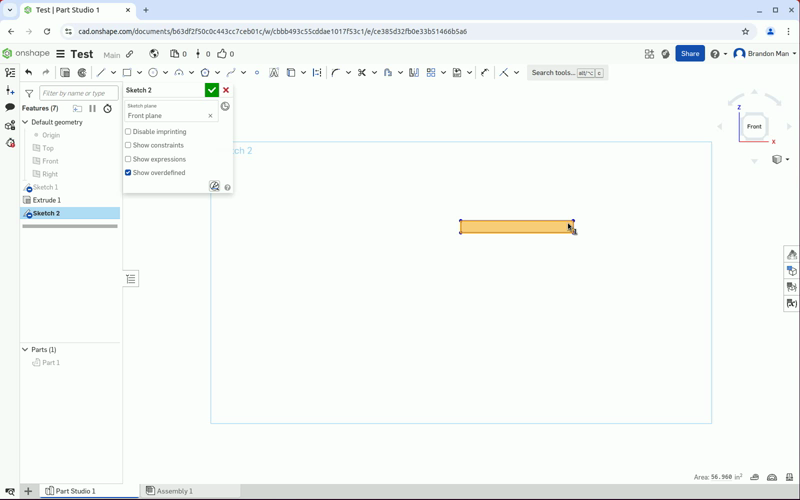
mouse_move(73, 352)
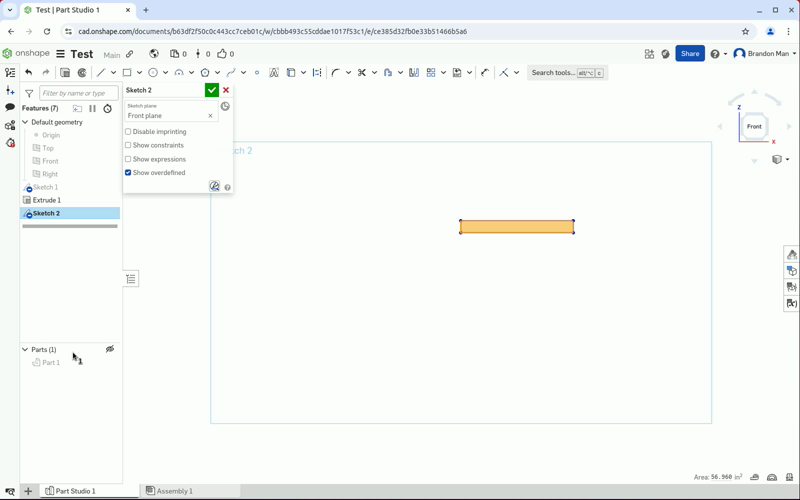
key(shift+y)
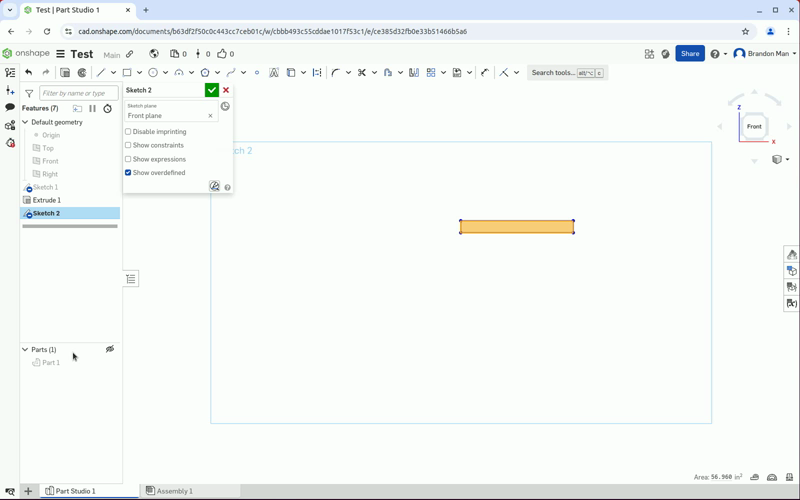
key(shift+e)
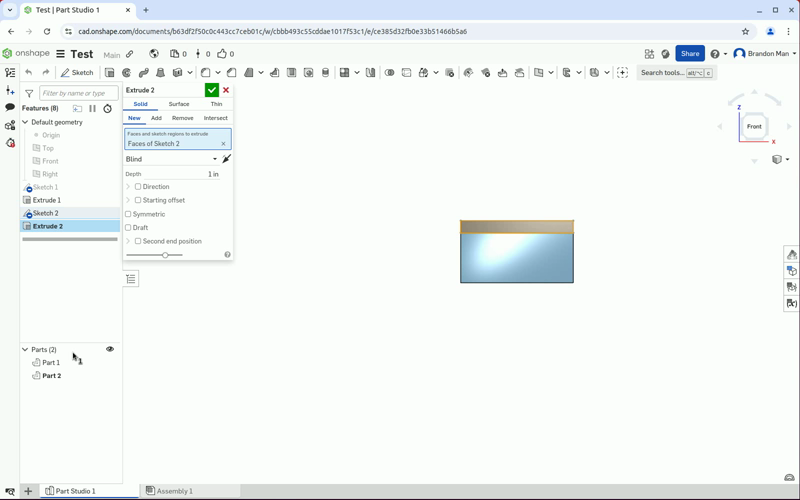
mouse_move(143, 106)
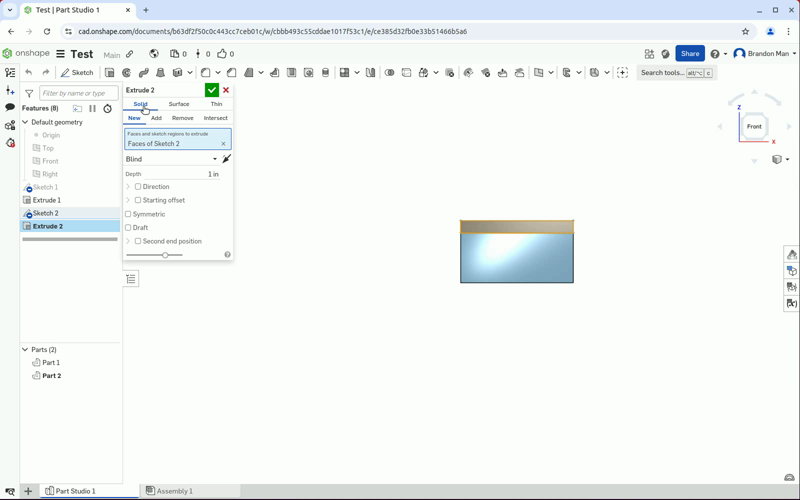
click(143, 106)
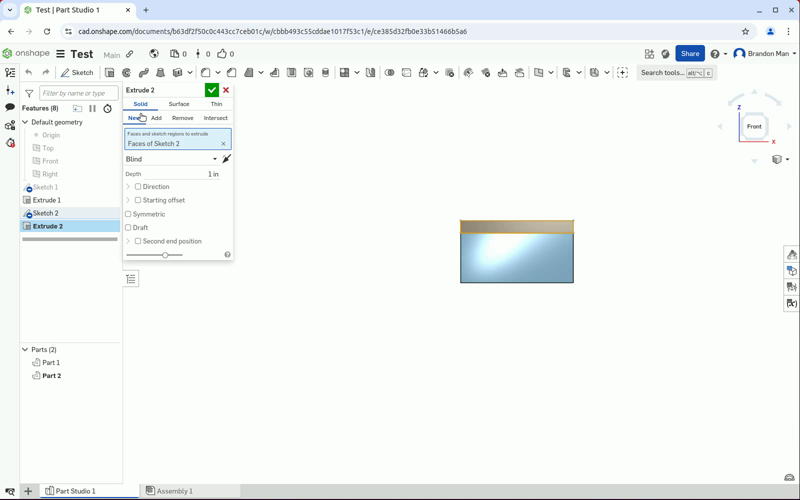
mouse_move(137, 120)
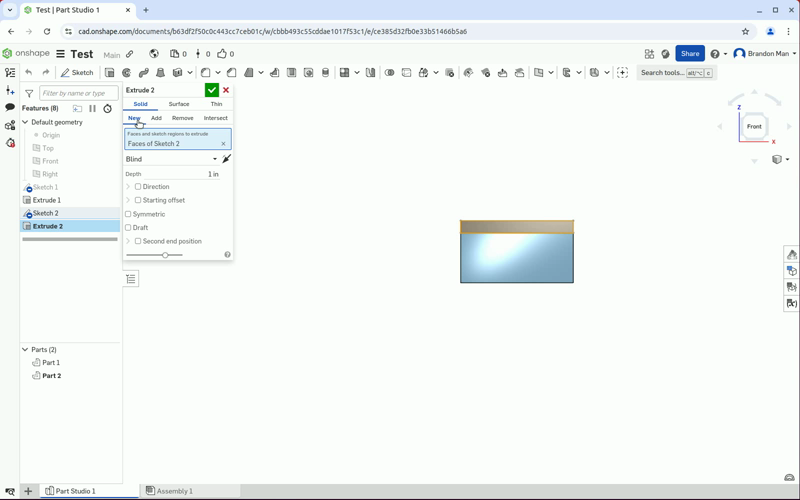
click(137, 120)
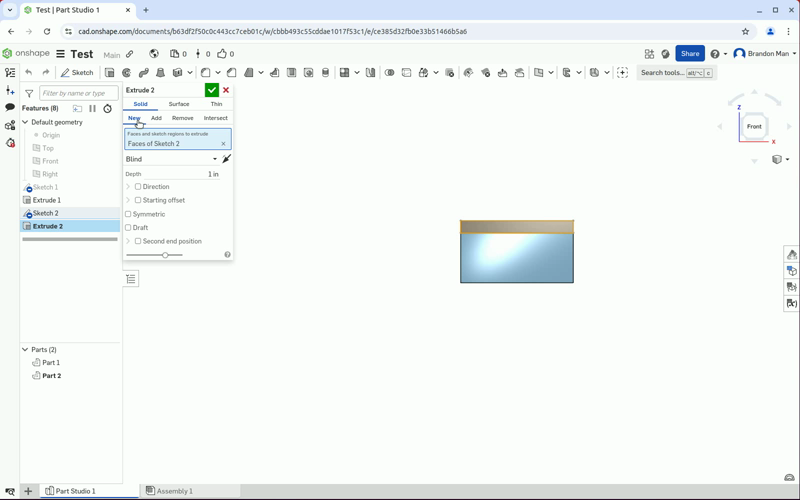
key(tab, 4)
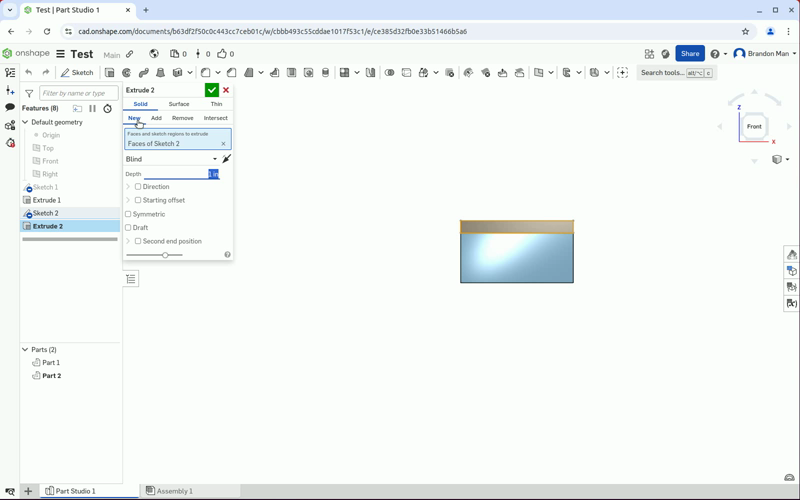
text(23.108)
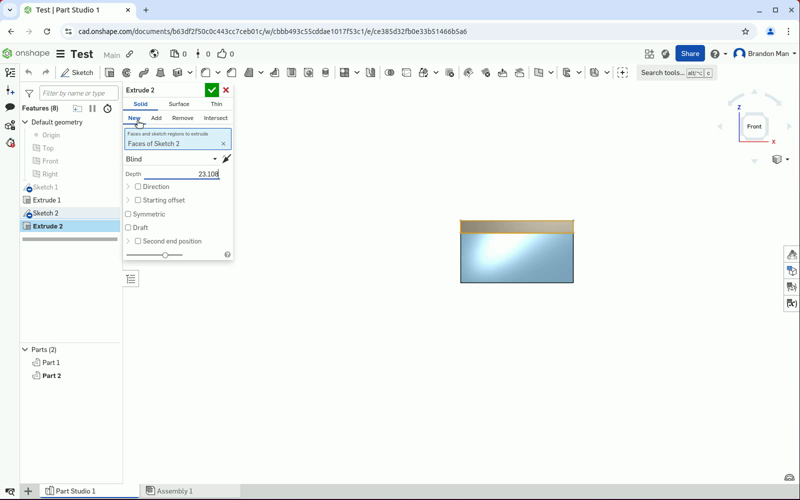
key(enter)
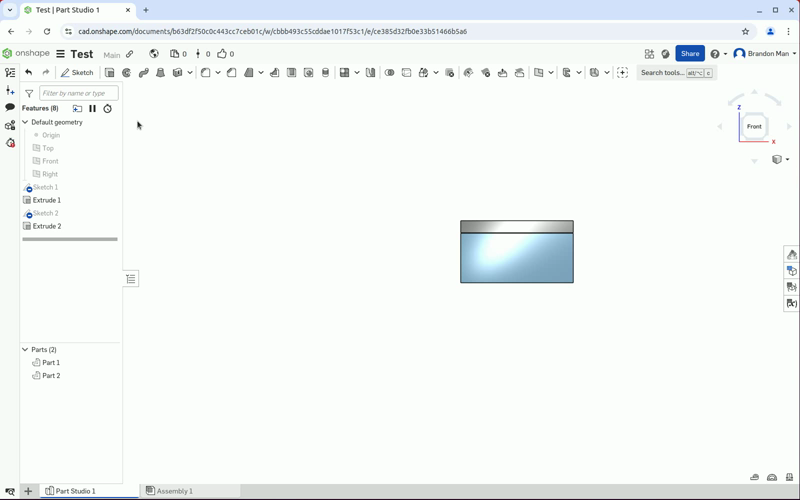
key(shift+h)
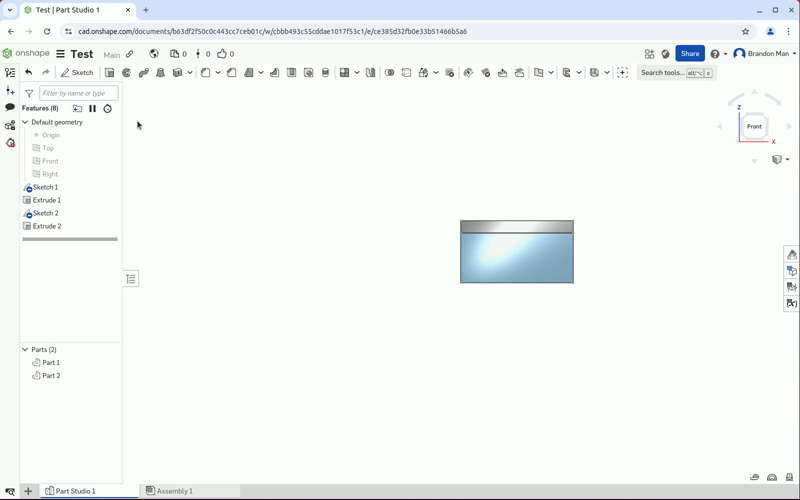
key(shift+h)
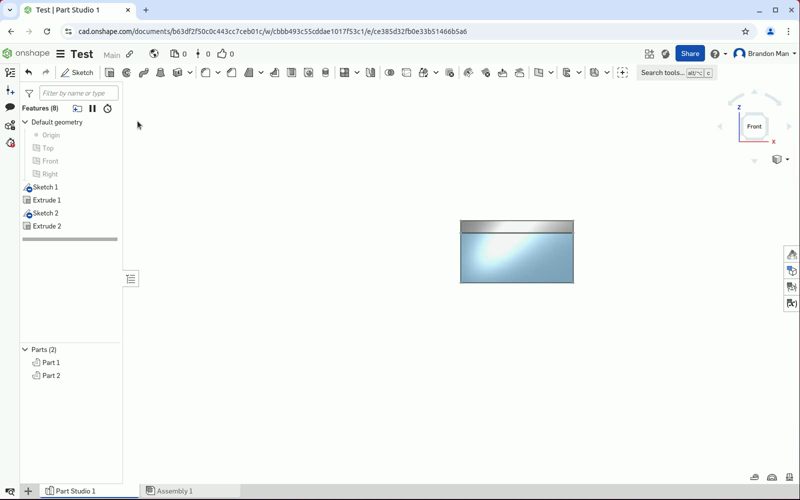
key(shift+7)
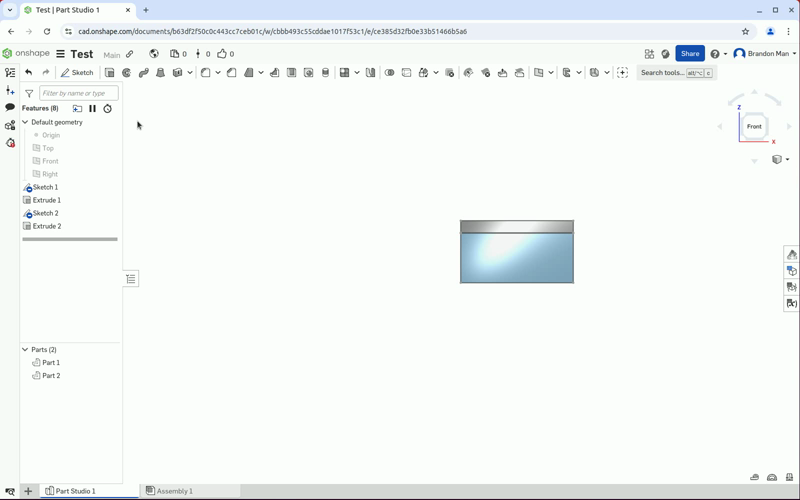
key(left, 2)
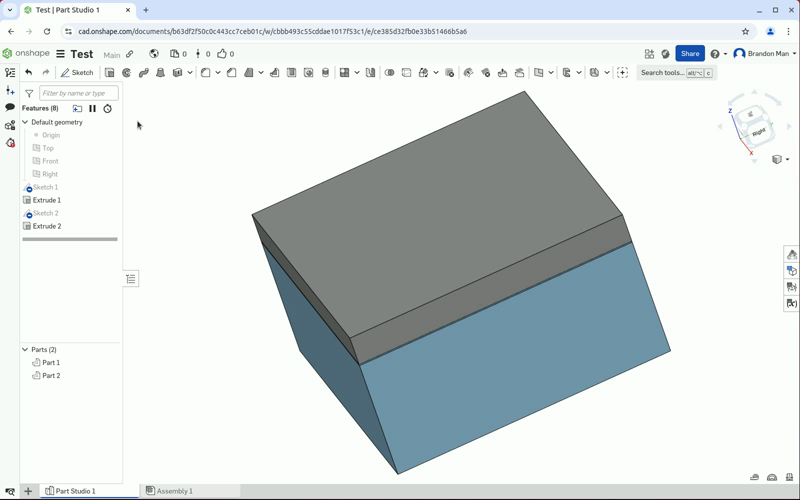
key(down, 2)
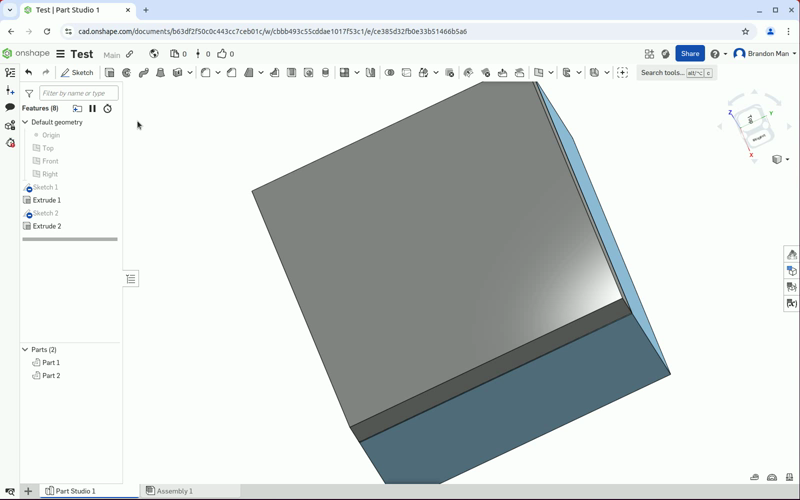
key(up, 2)
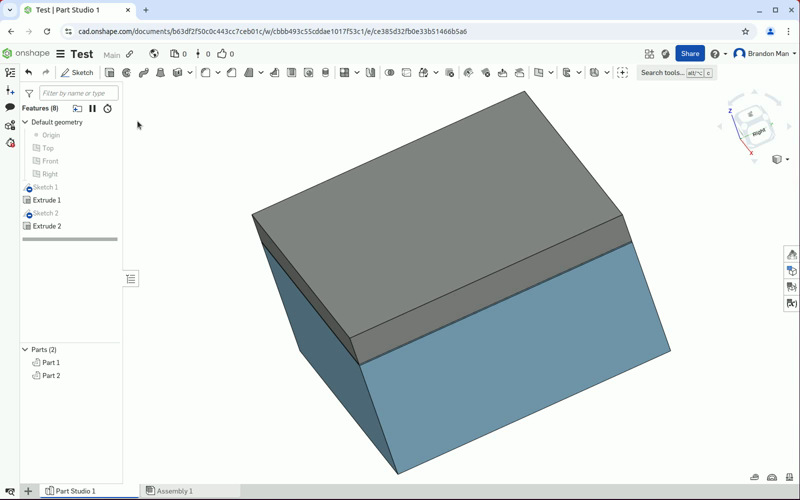
key(right, 2)
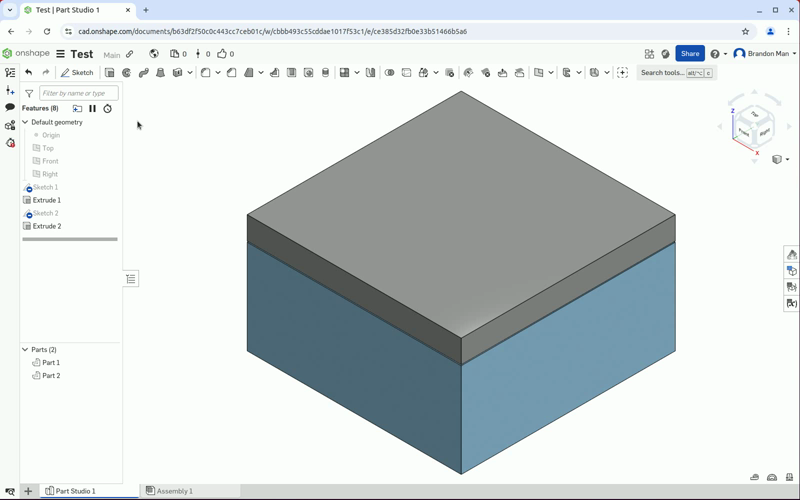
mouse_move(73, 189)
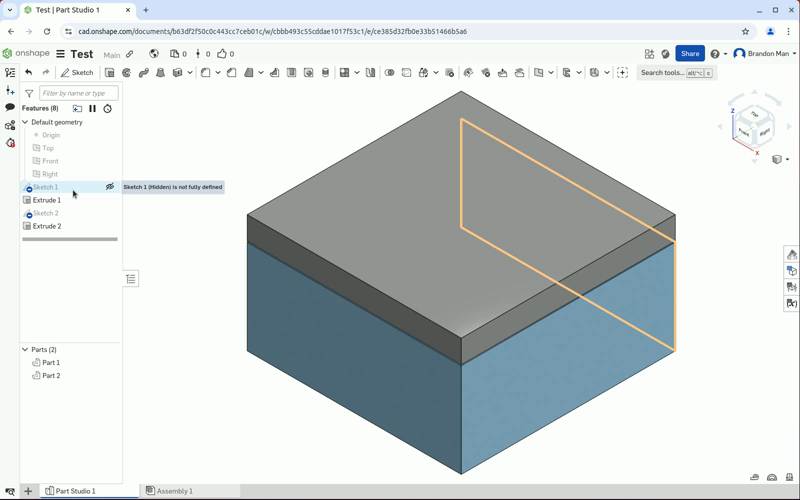
click(73, 189)